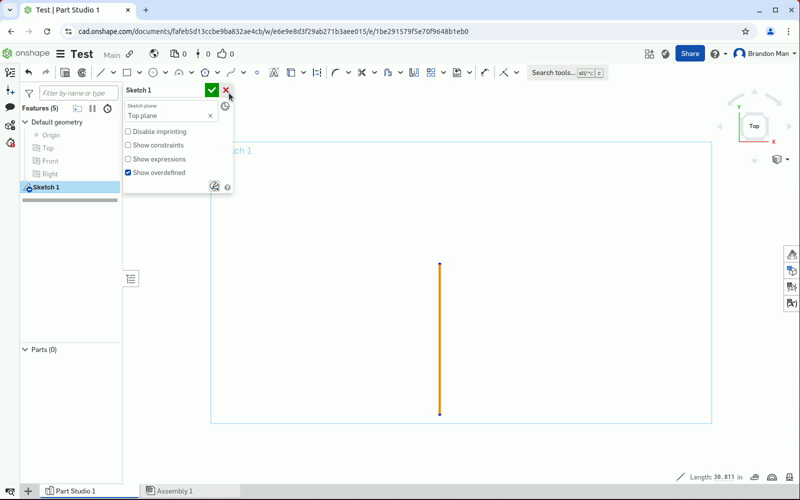
key(shift+h)
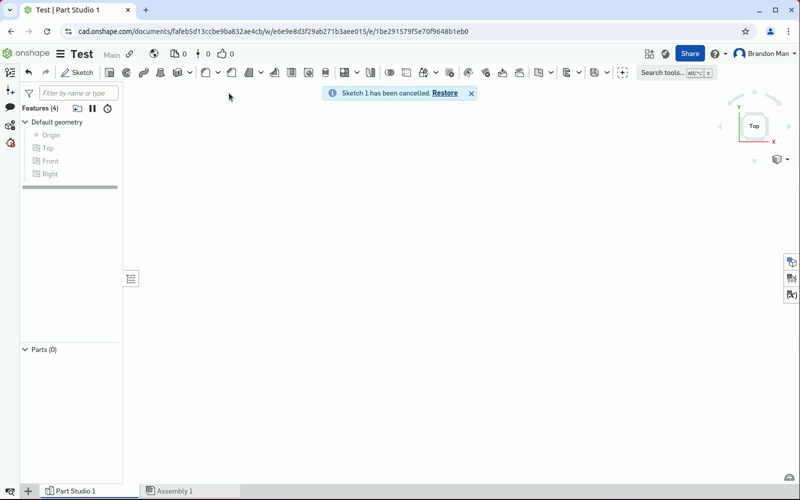
mouse_move(73, 352)
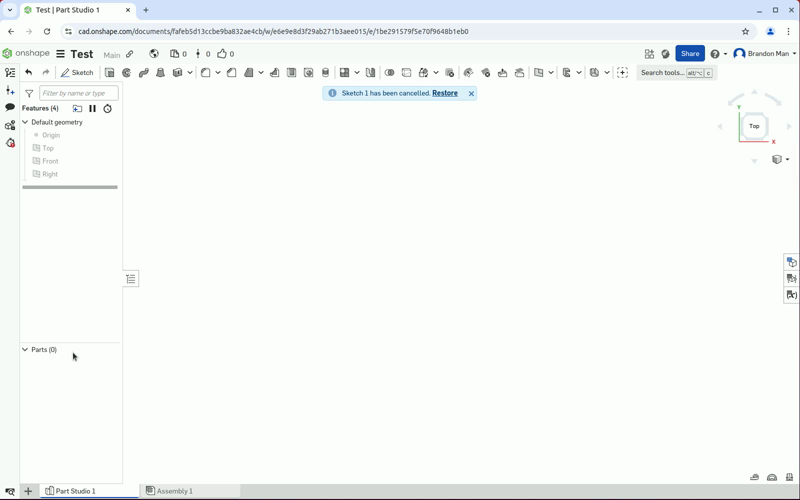
key(y)
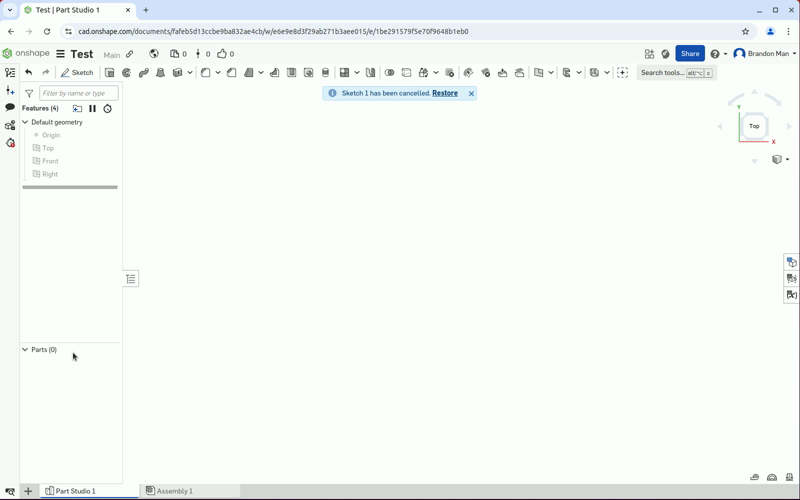
key(shift+p)
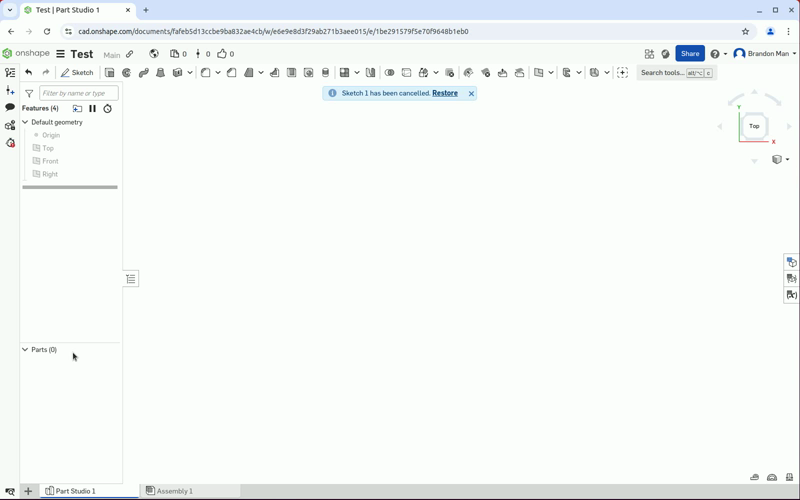
key(space)
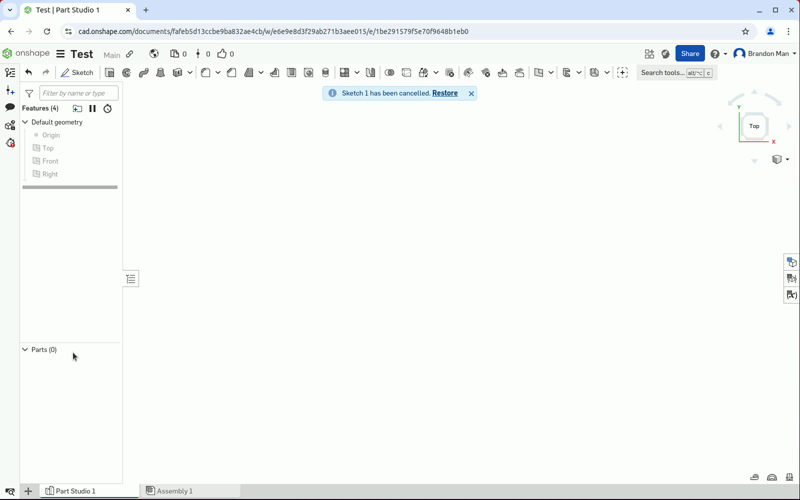
key_down(shift)
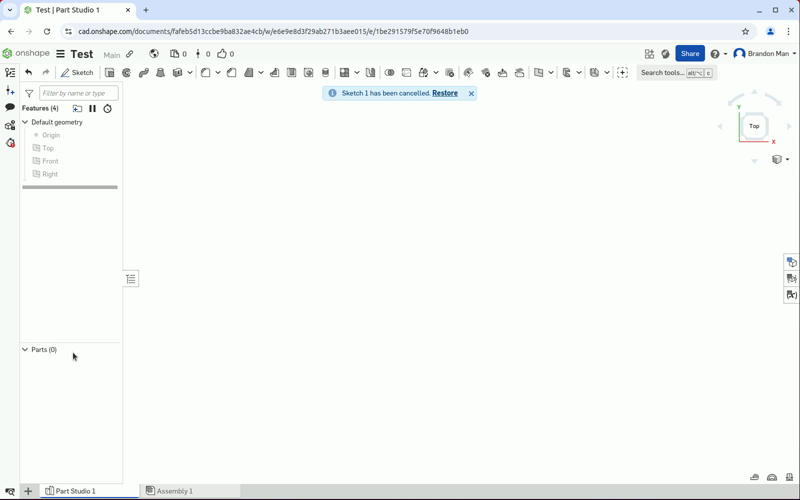
key(up)
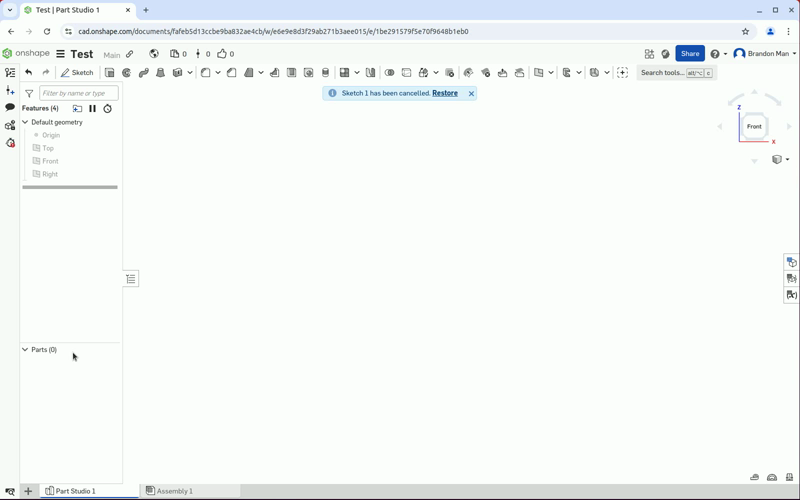
key_up(shift)
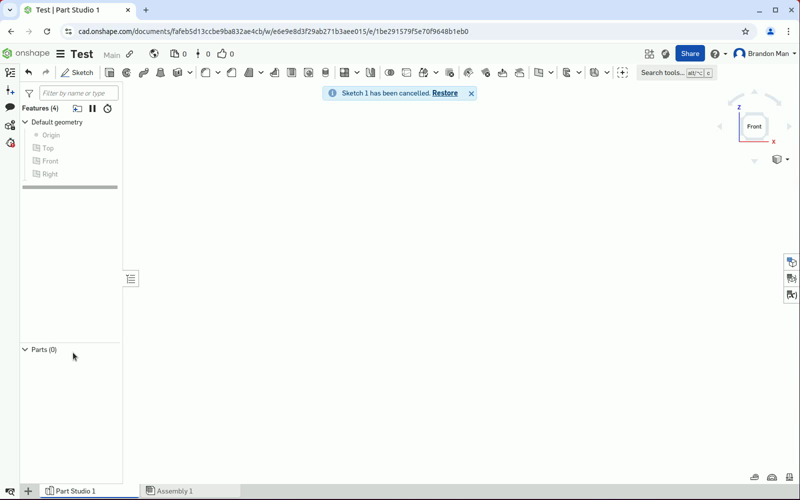
mouse_move(73, 352)
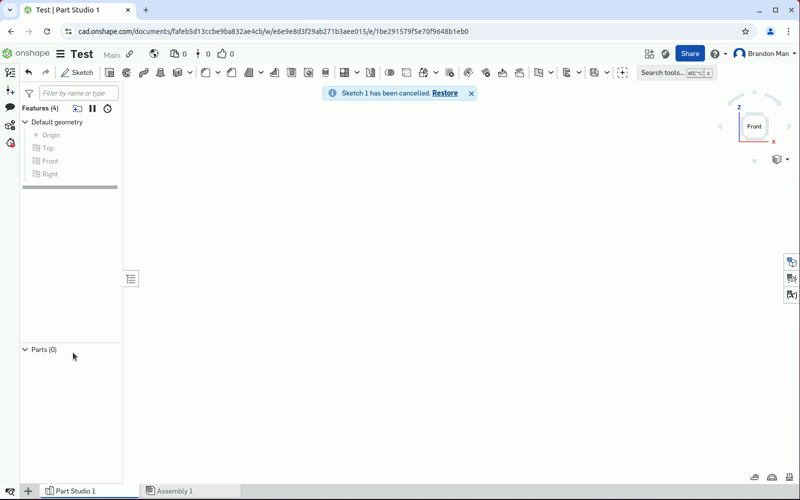
key(shift+y)
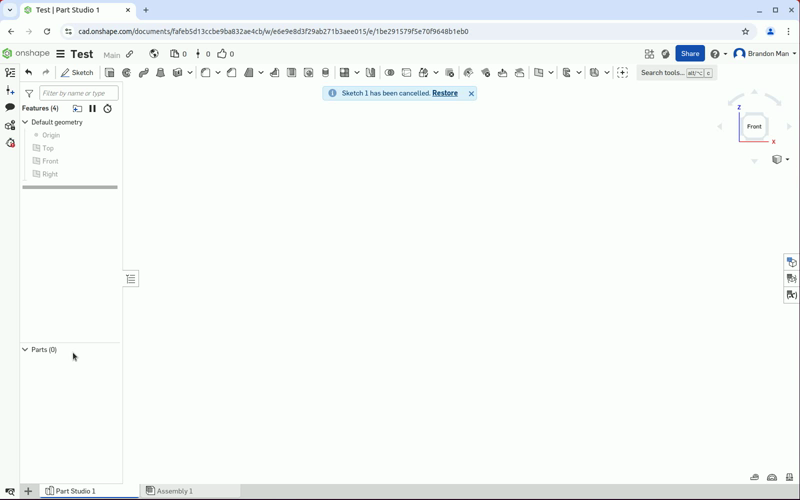
key(shift+s)
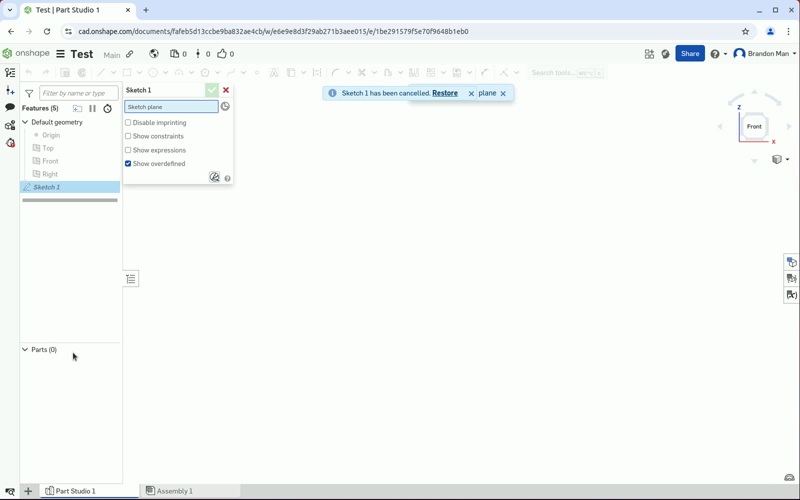
mouse_move(73, 163)
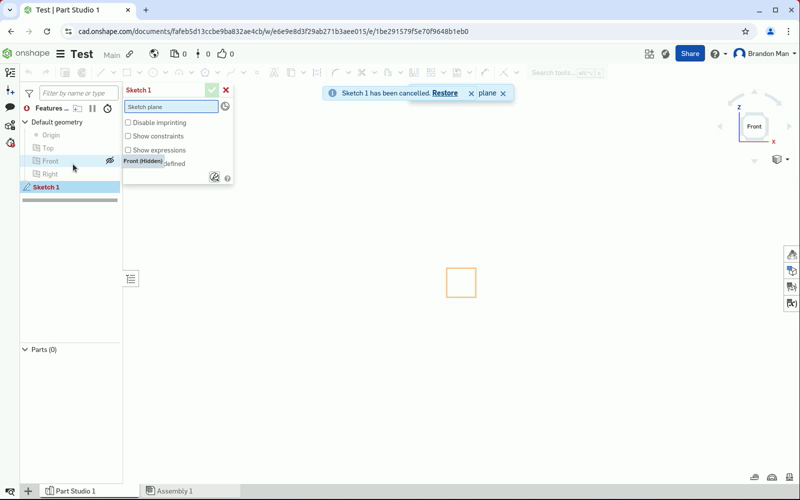
click(73, 163)
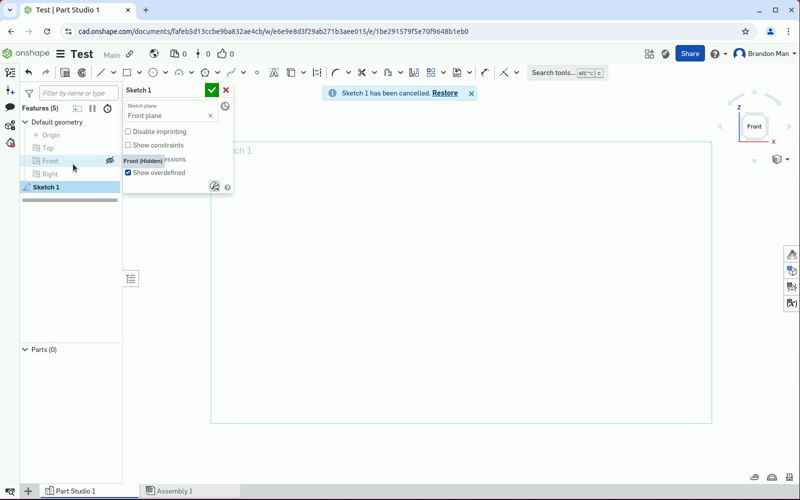
mouse_move(73, 352)
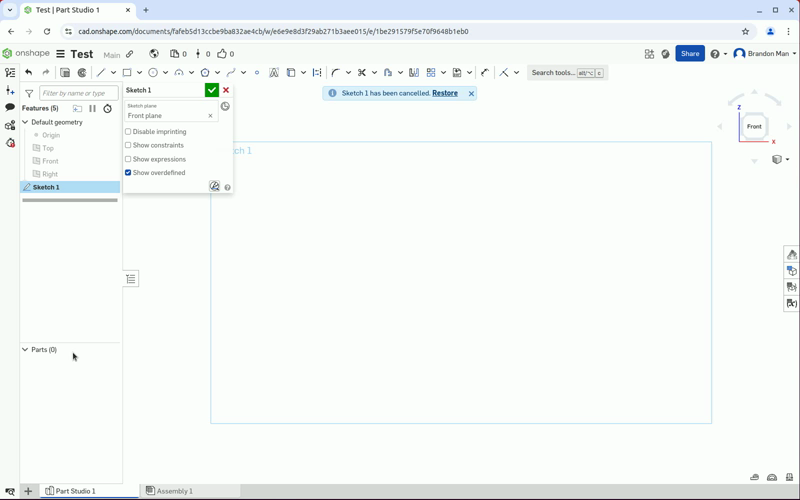
key(y)
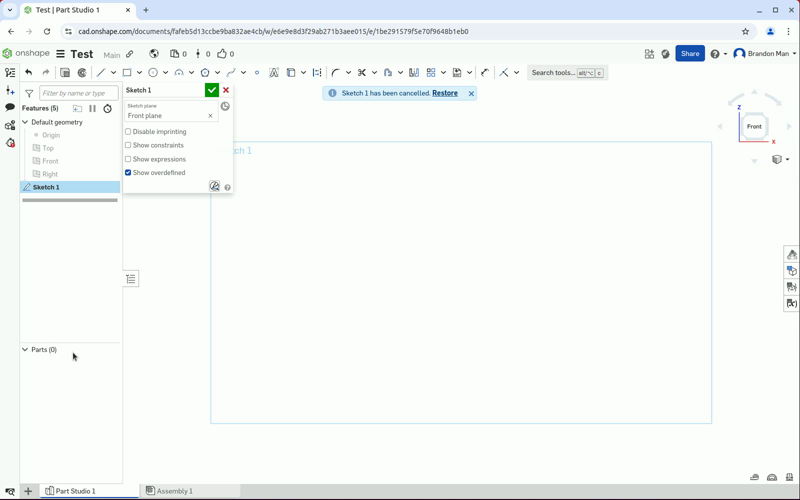
key(l)
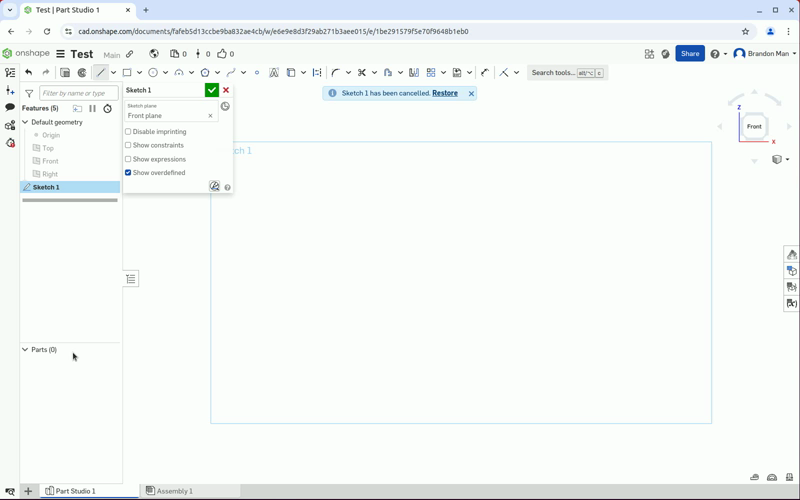
key_down(shift)
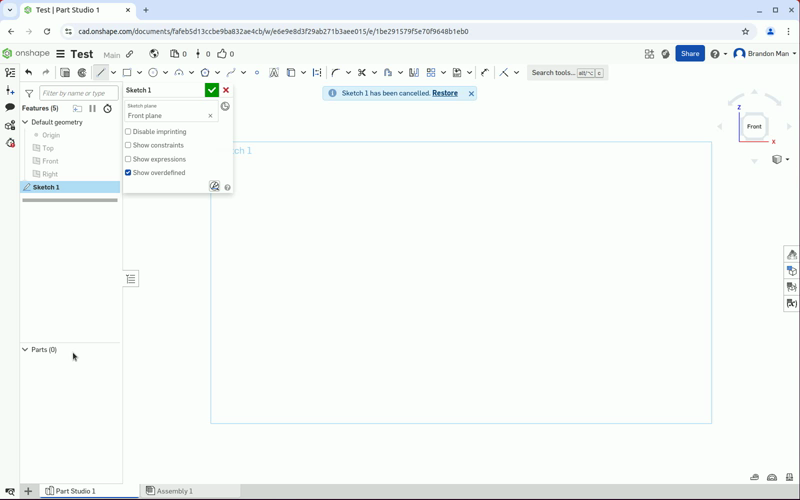
mouse_move(417, 299)
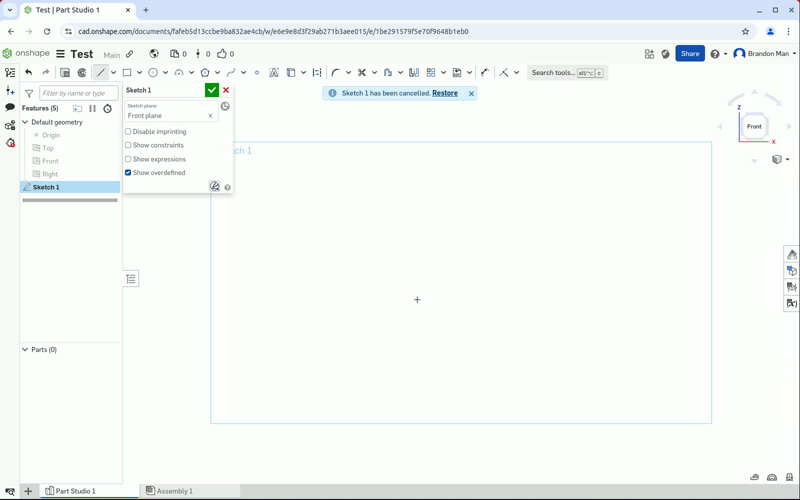
click(417, 299)
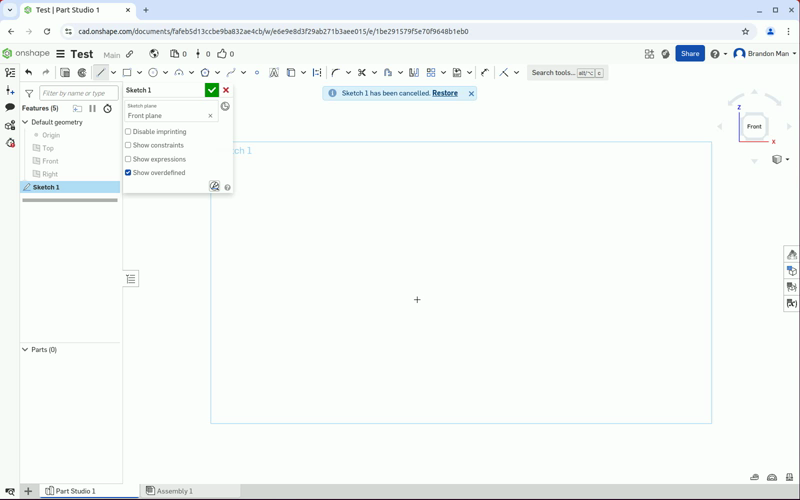
key_up(shift)
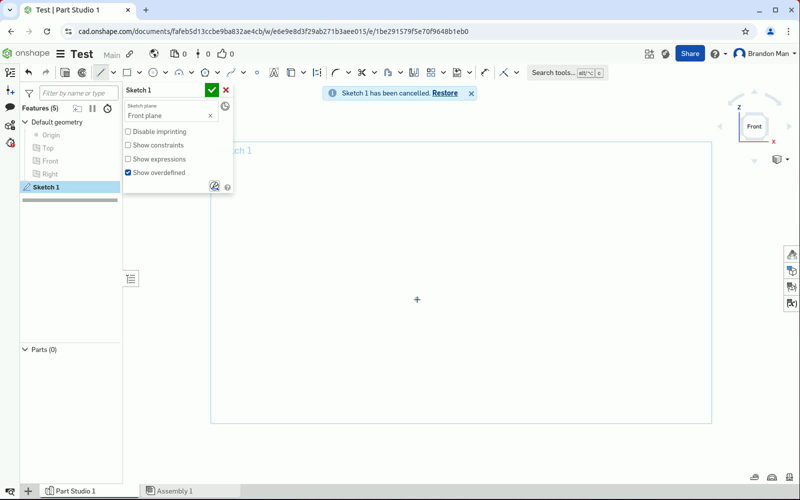
key_down(shift)
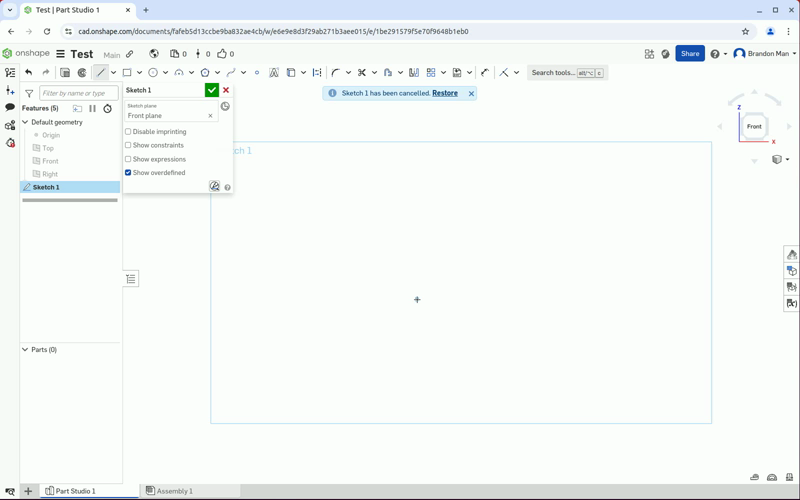
mouse_move(572, 299)
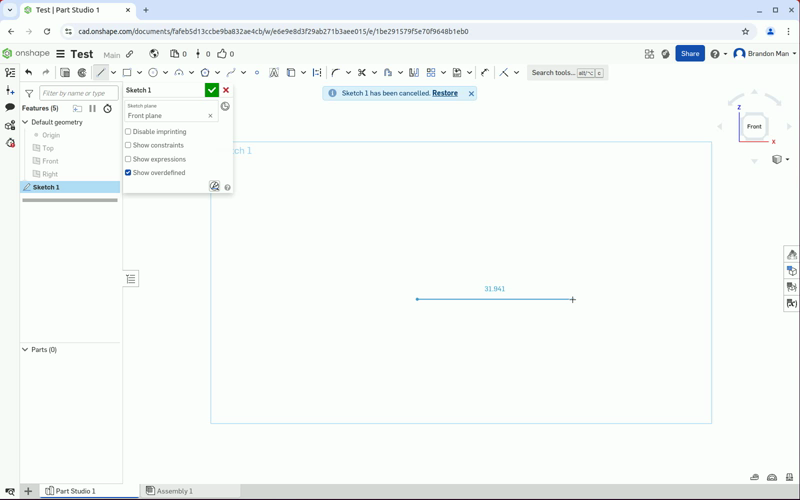
click(572, 299)
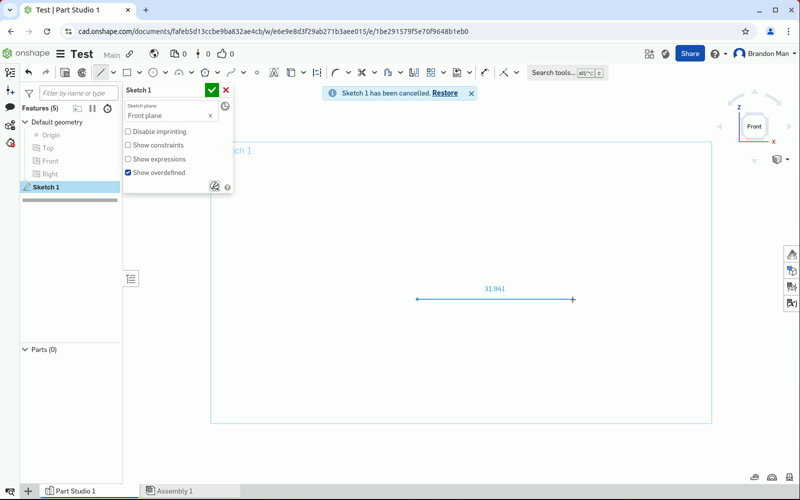
key_up(shift)
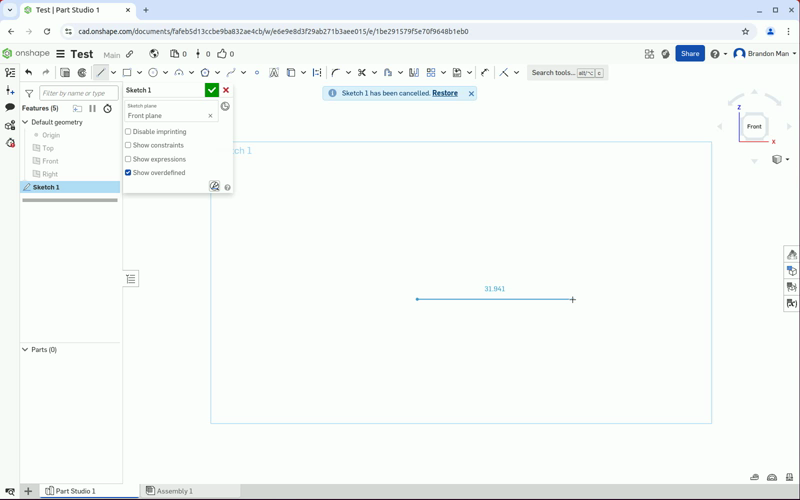
key_down(shift)
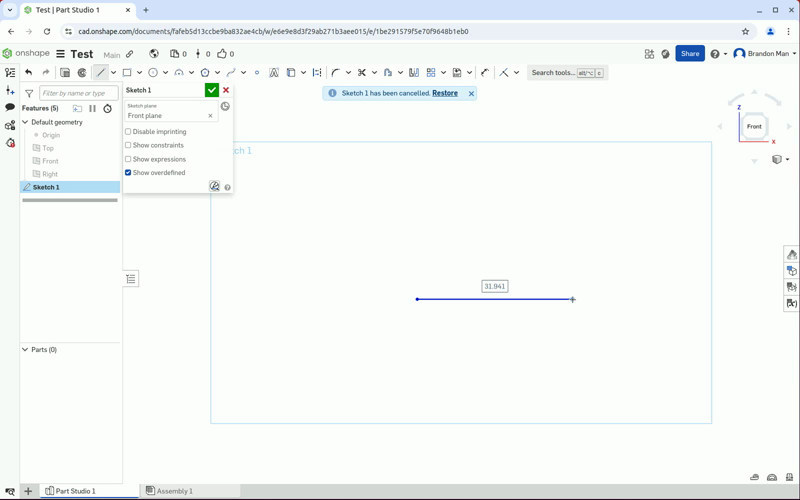
mouse_move(589, 299)
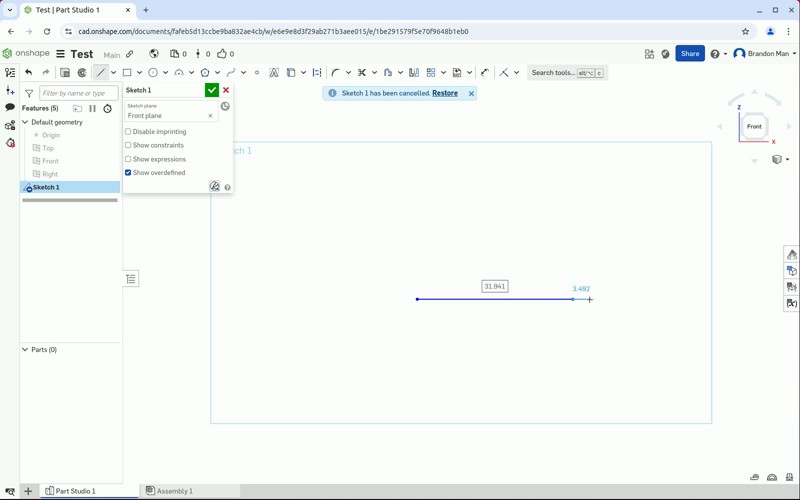
mouse_move(572, 263)
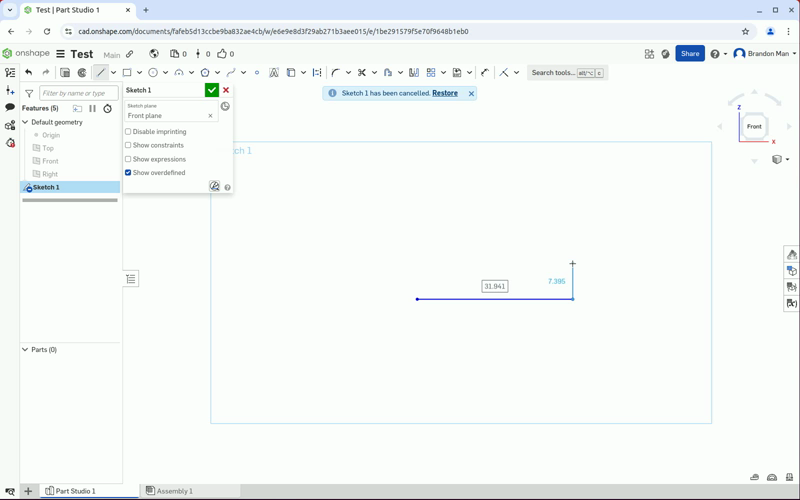
click(572, 263)
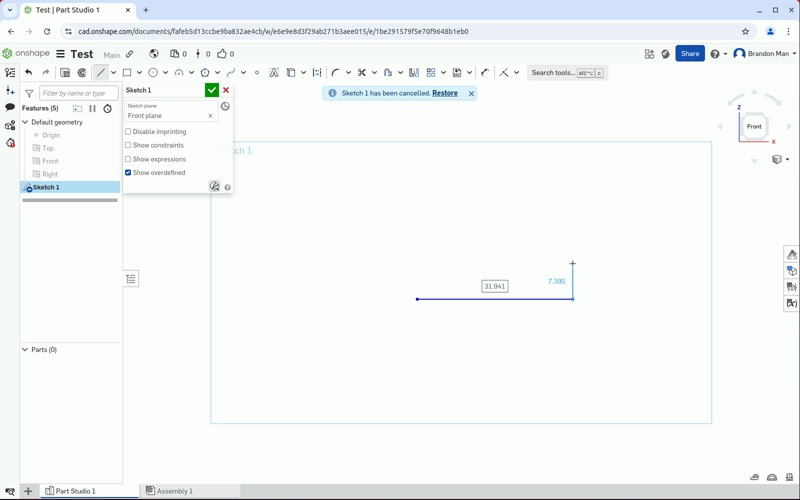
key_up(shift)
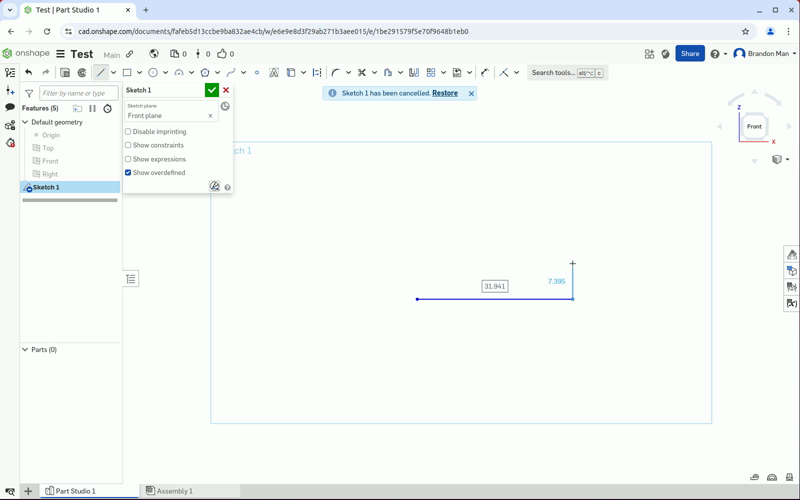
key_down(shift)
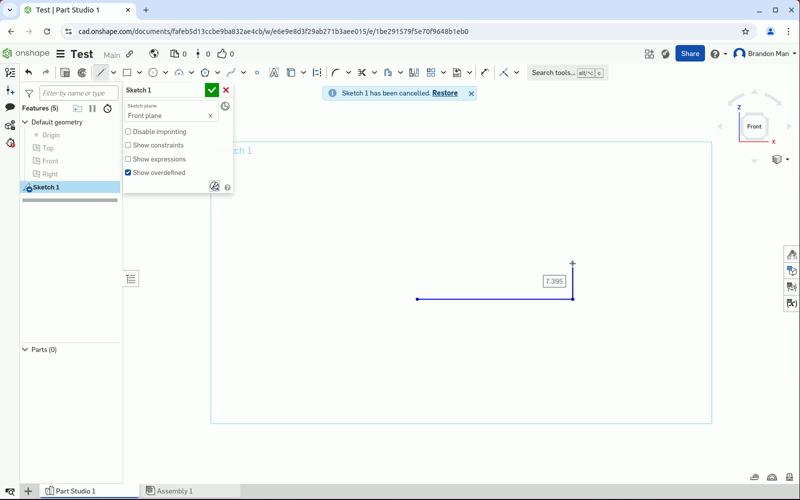
mouse_move(417, 263)
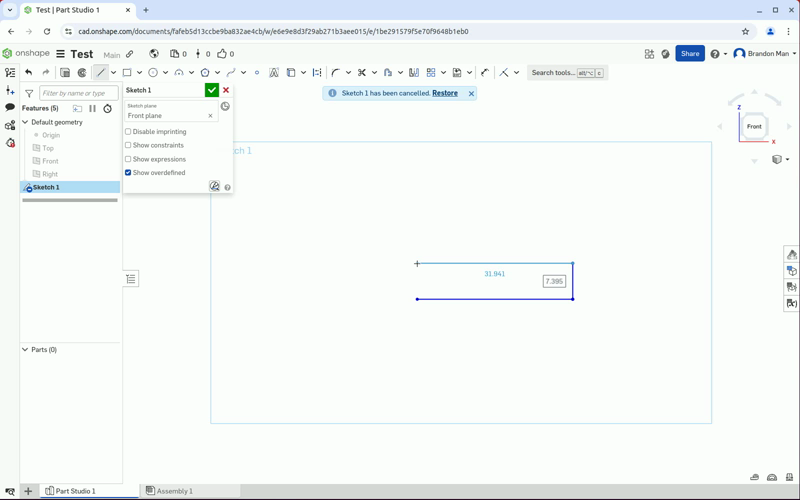
click(417, 263)
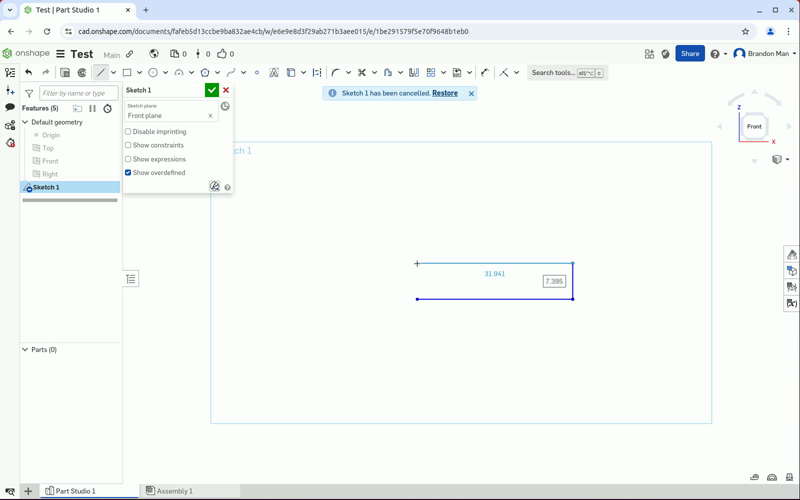
key_up(shift)
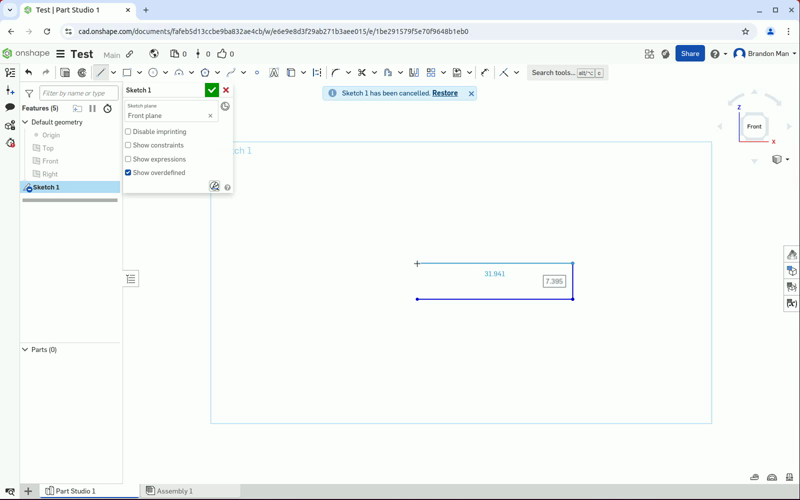
mouse_move(447, 263)
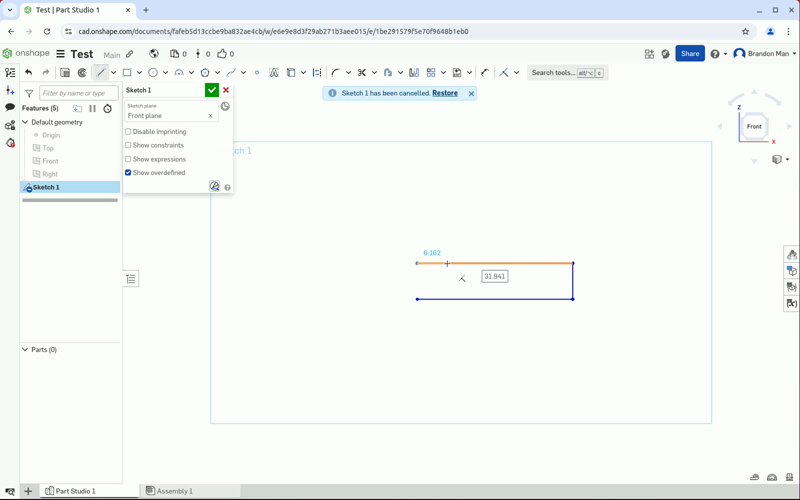
key_down(shift)
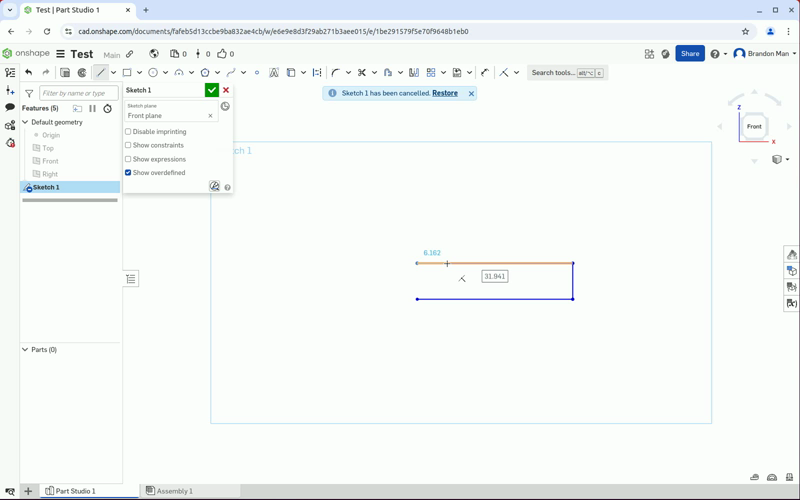
mouse_move(417, 299)
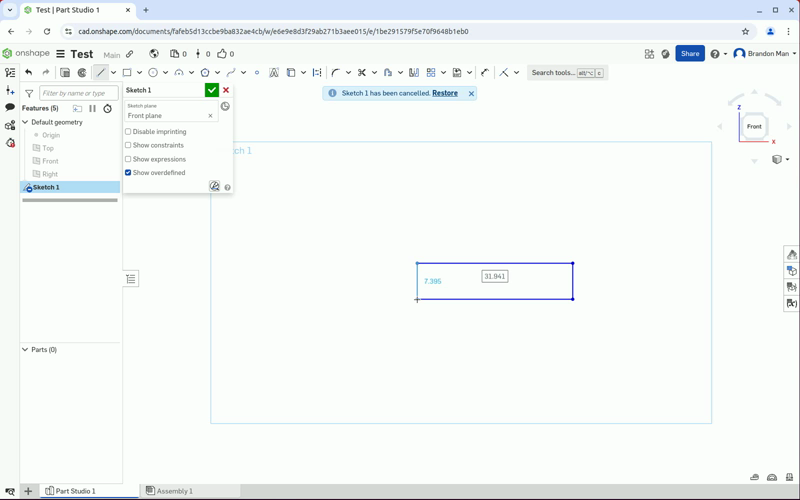
key_up(shift)
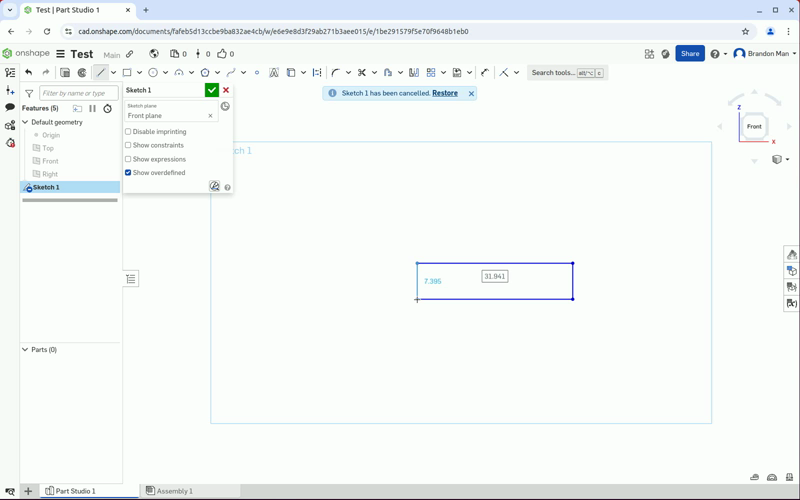
click(417, 299)
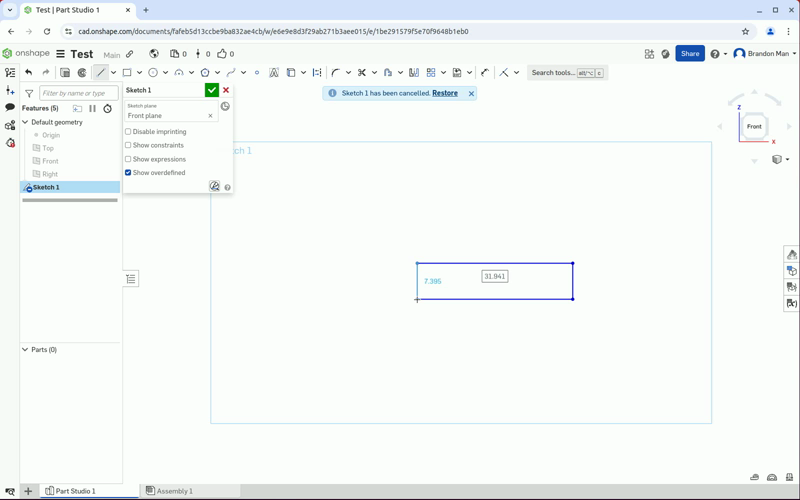
key(esc)
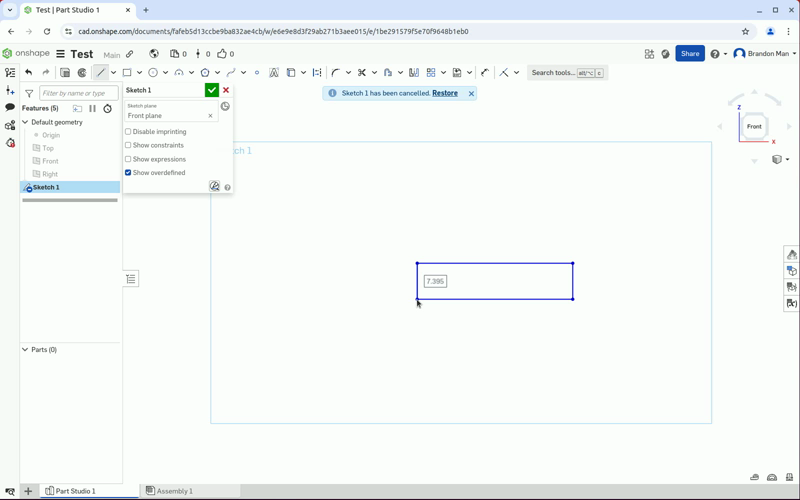
mouse_move(524, 271)
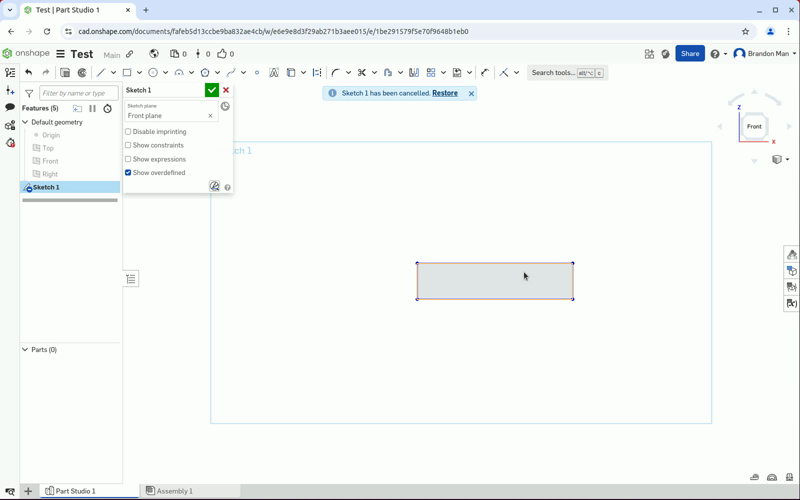
click(524, 271)
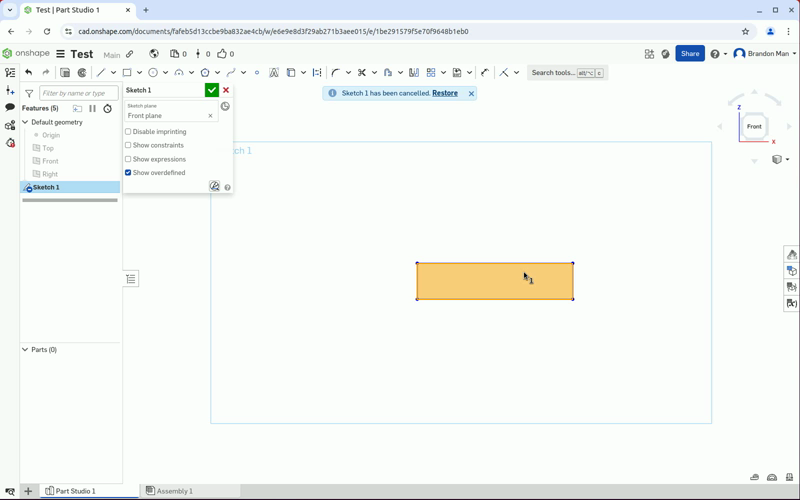
mouse_move(73, 352)
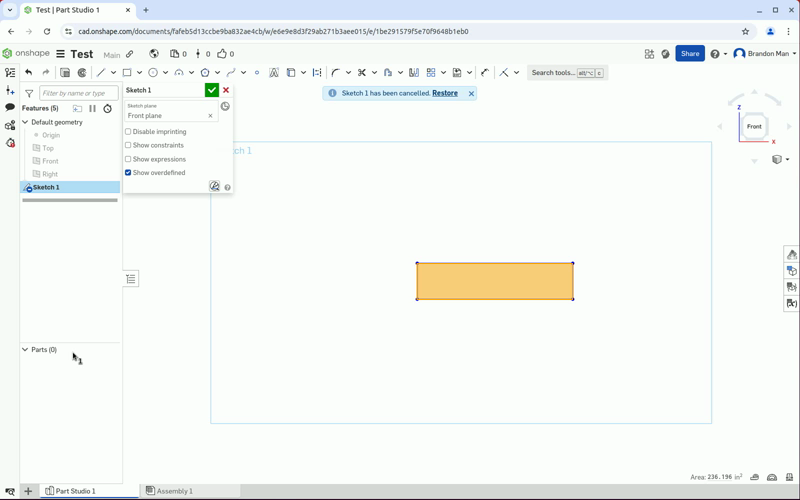
key(shift+y)
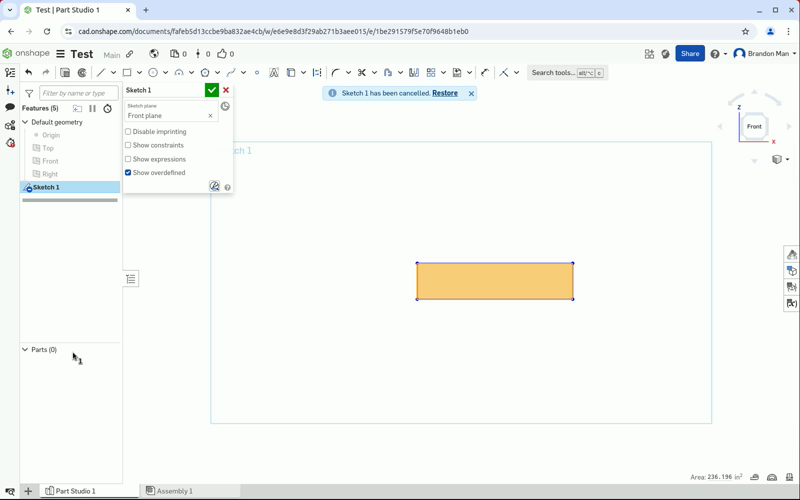
key(shift+e)
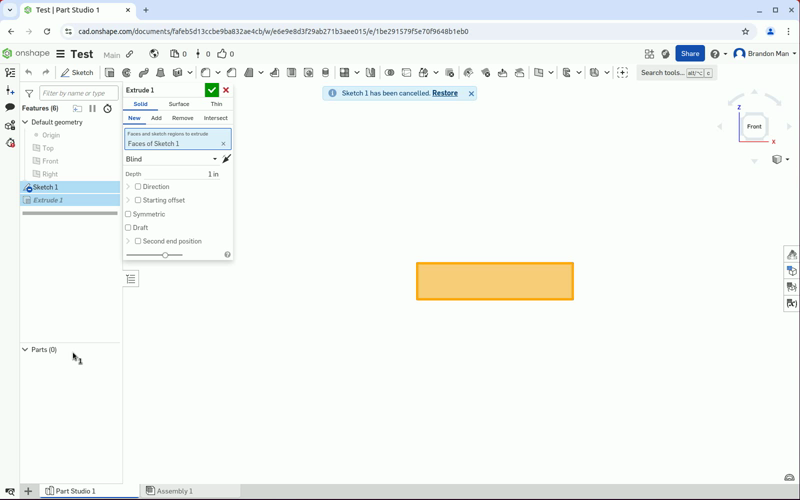
mouse_move(143, 106)
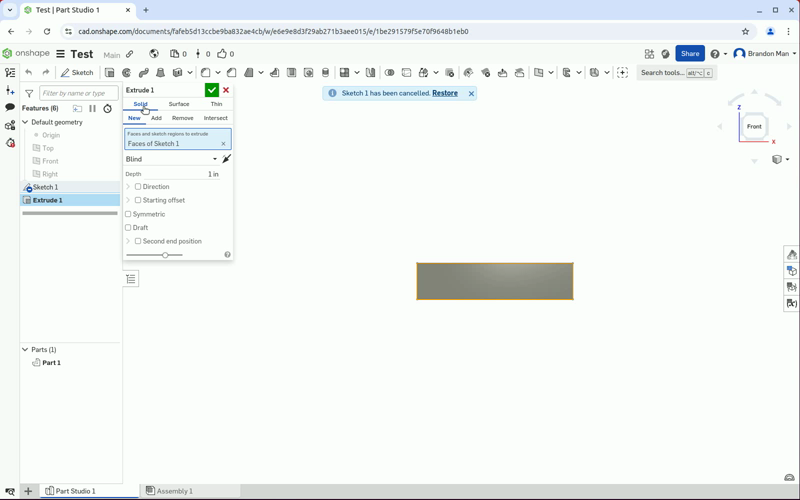
click(143, 106)
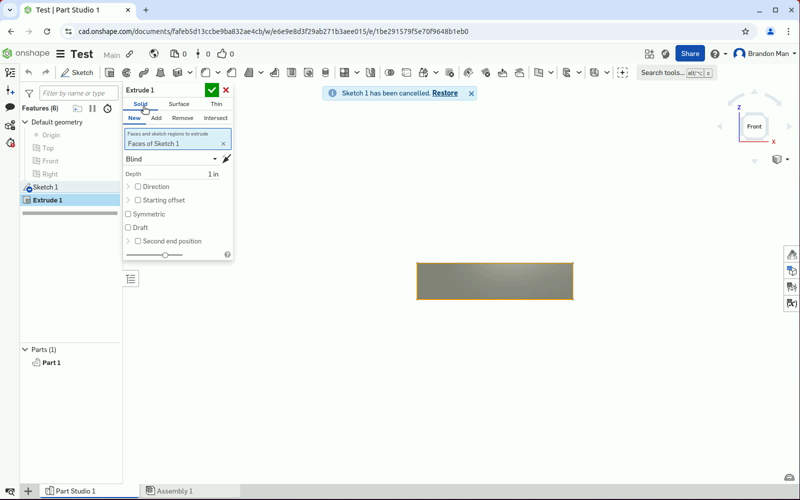
mouse_move(137, 120)
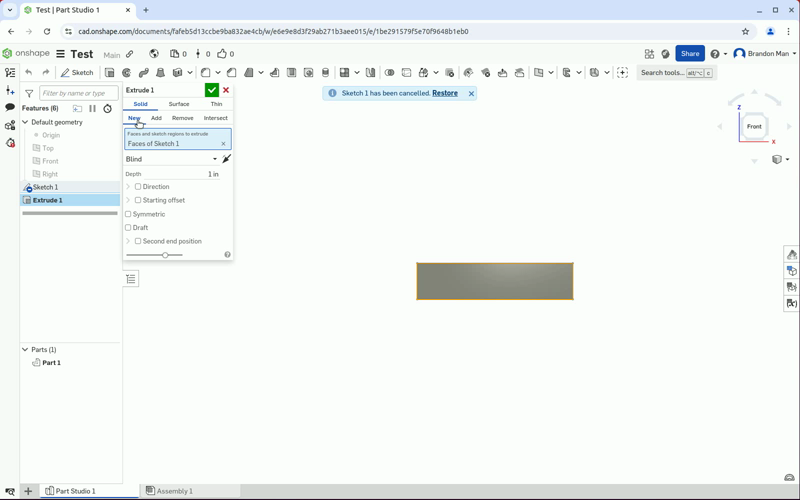
click(137, 120)
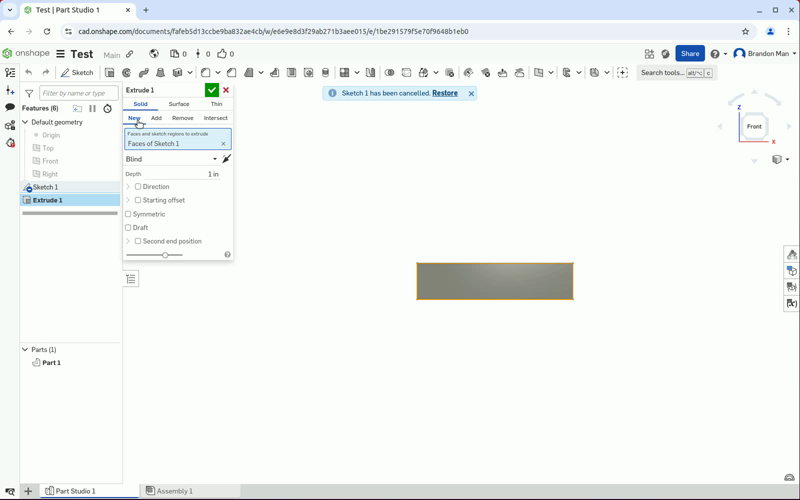
key(tab, 4)
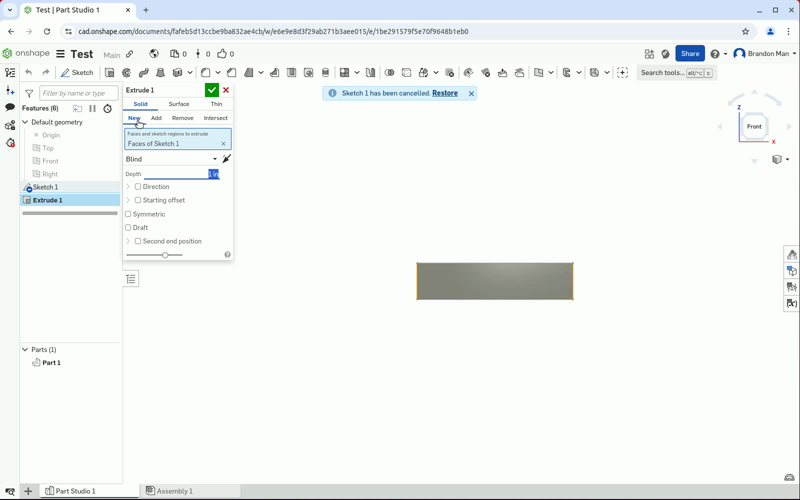
text(4.333)
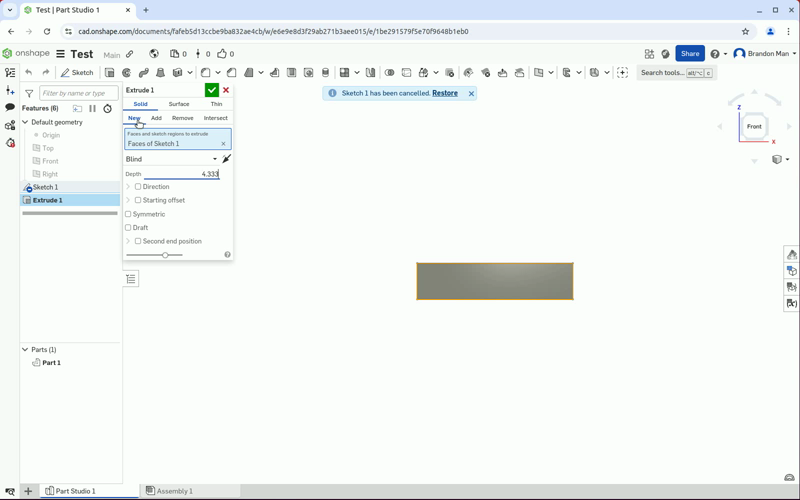
key(enter)
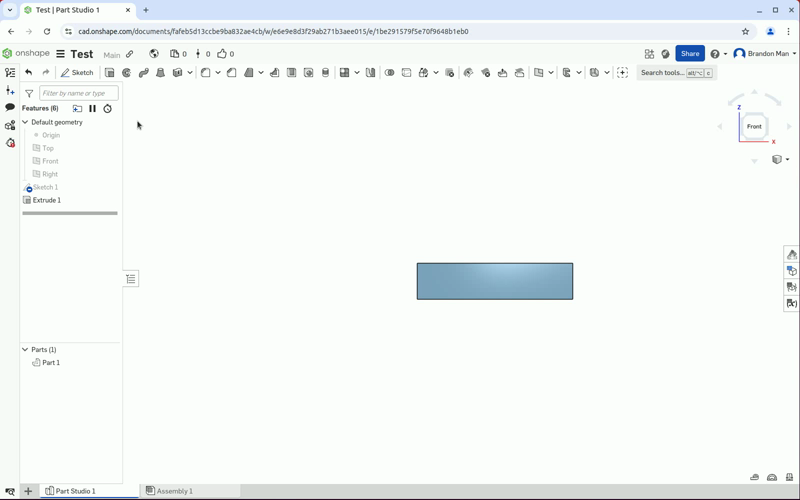
key(shift+h)
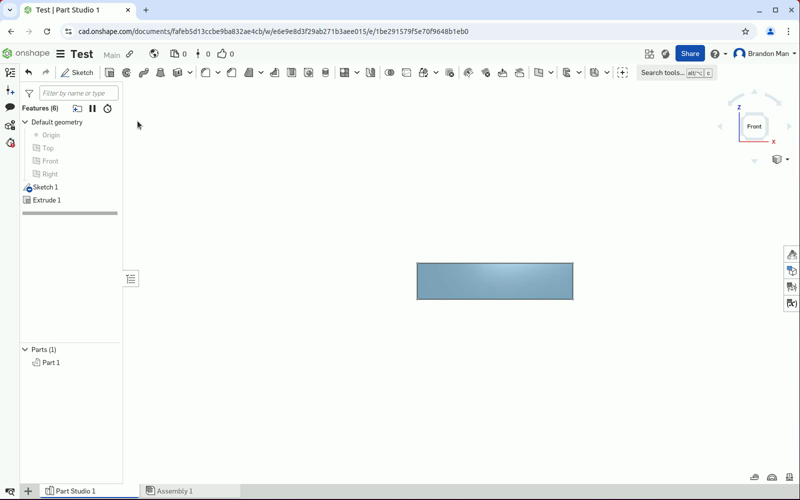
key(shift+h)
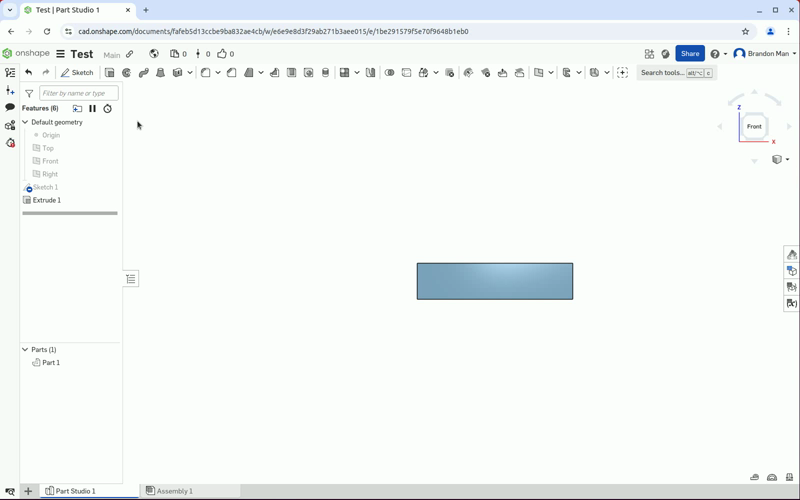
mouse_move(73, 189)
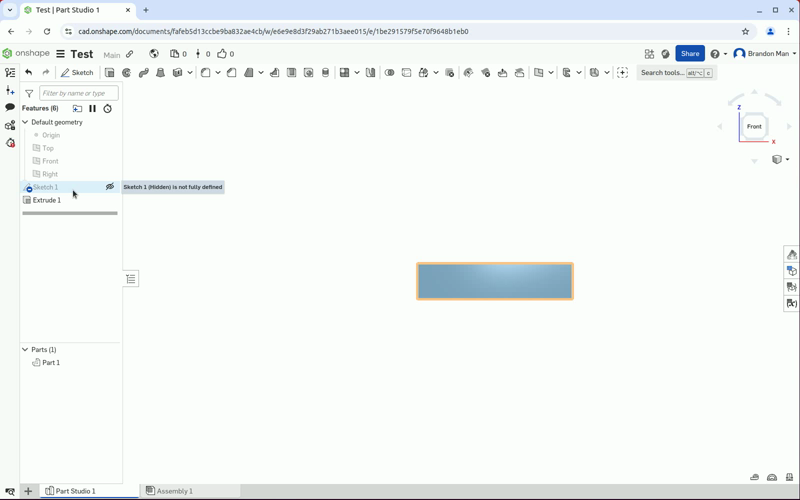
click(73, 189)
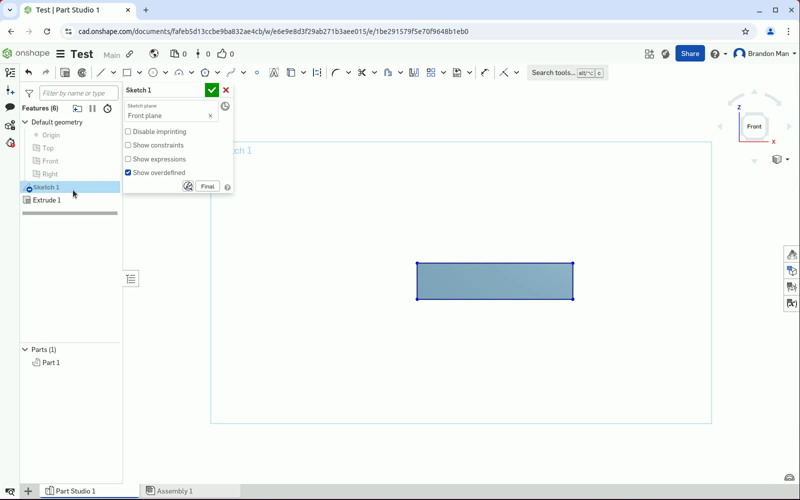
mouse_move(229, 92)
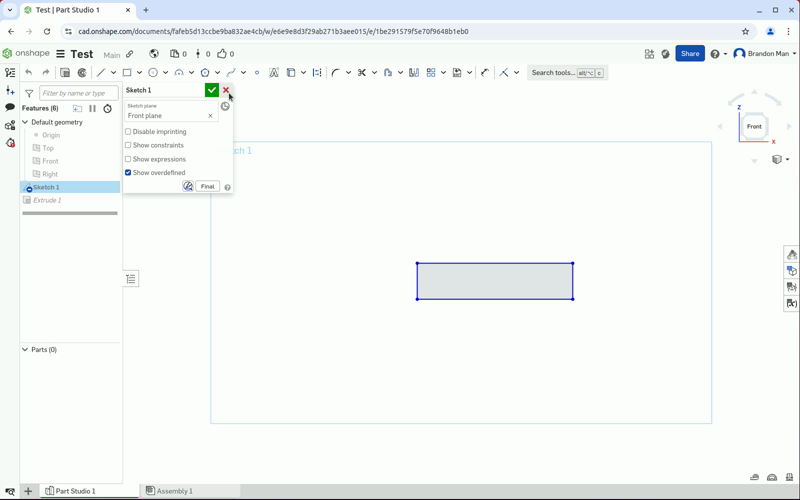
click(229, 92)
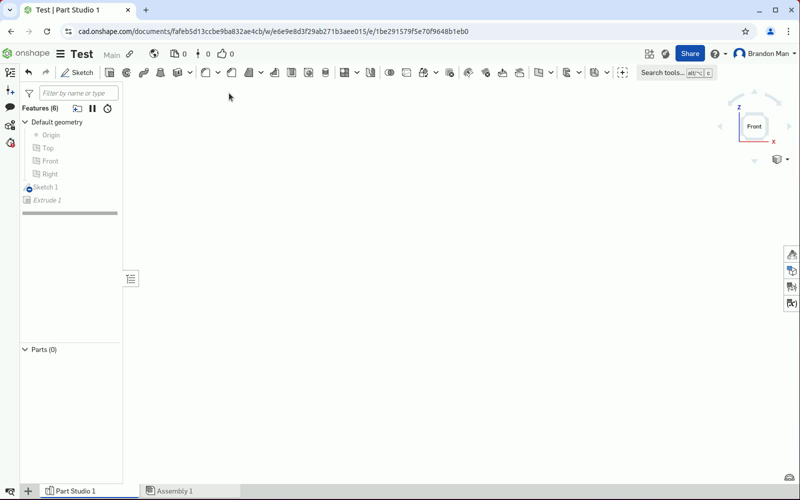
mouse_move(73, 352)
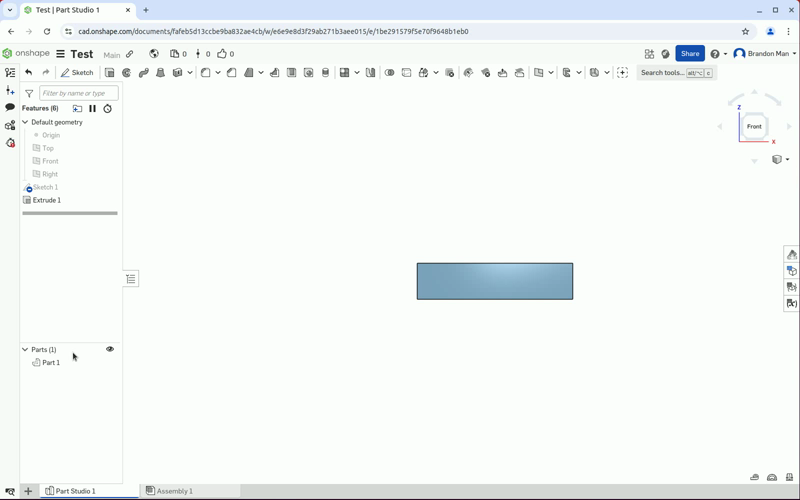
key(y)
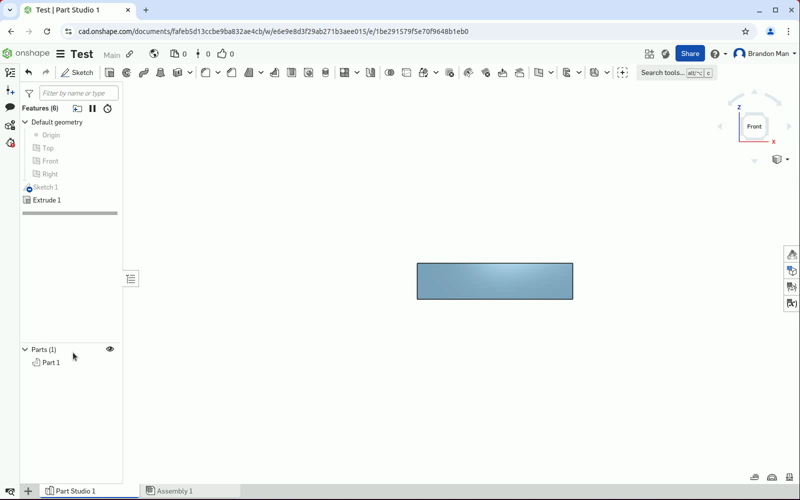
key(shift+p)
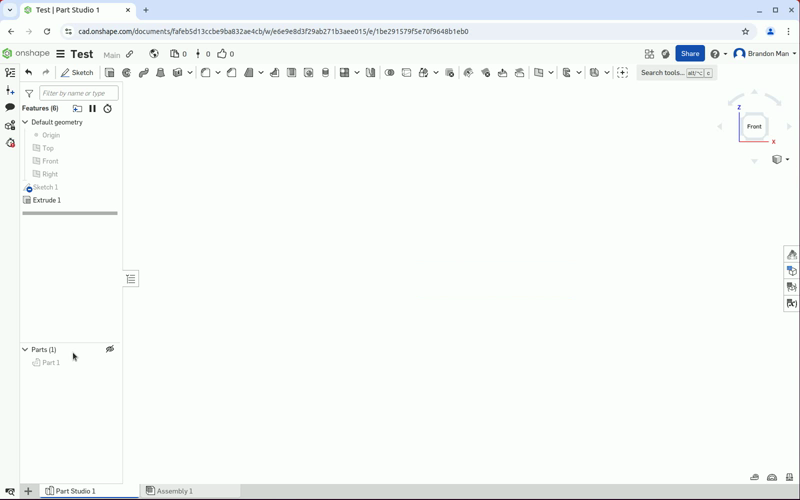
key(space)
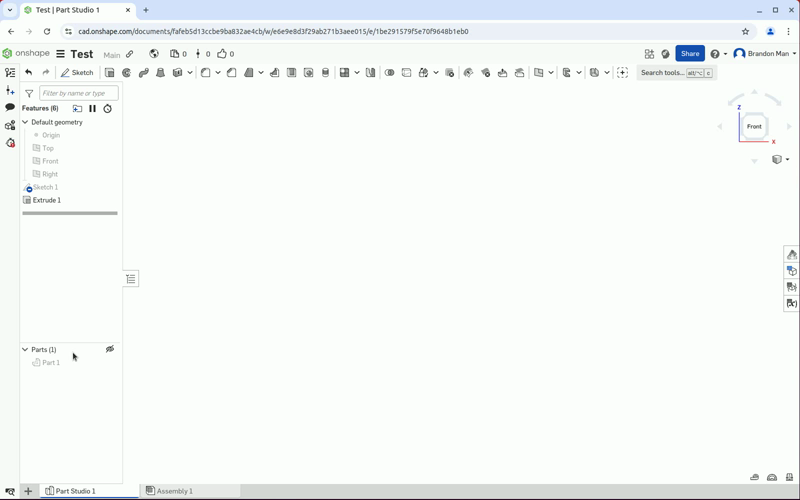
key_down(shift)
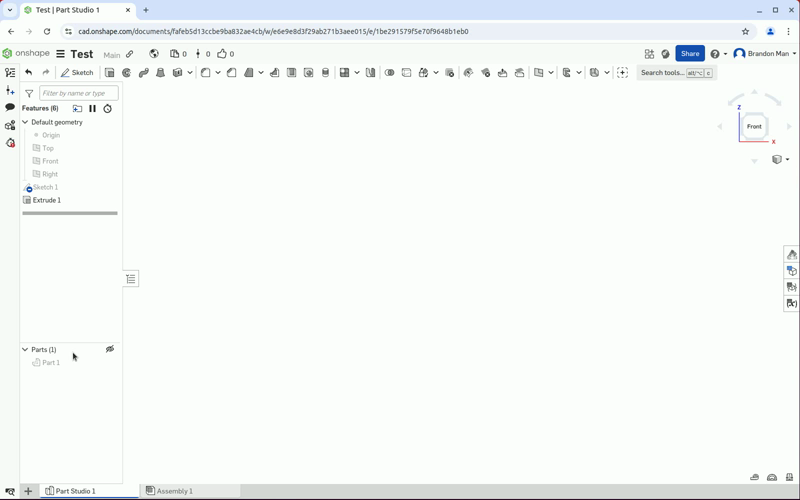
key(left)
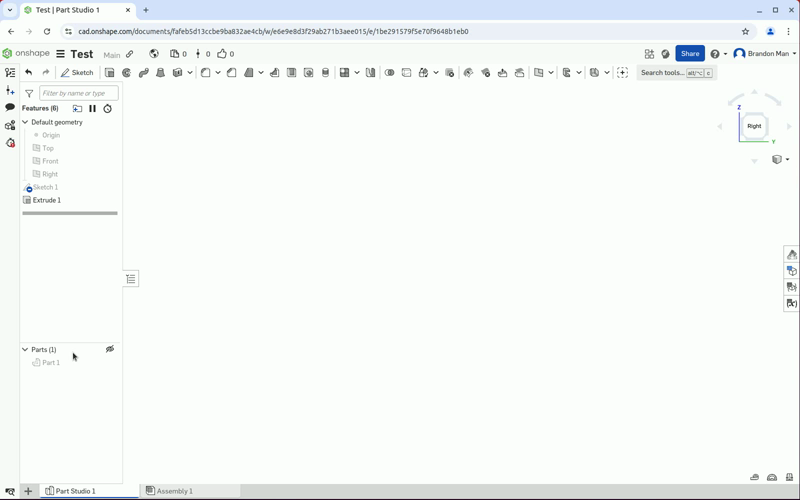
key_up(shift)
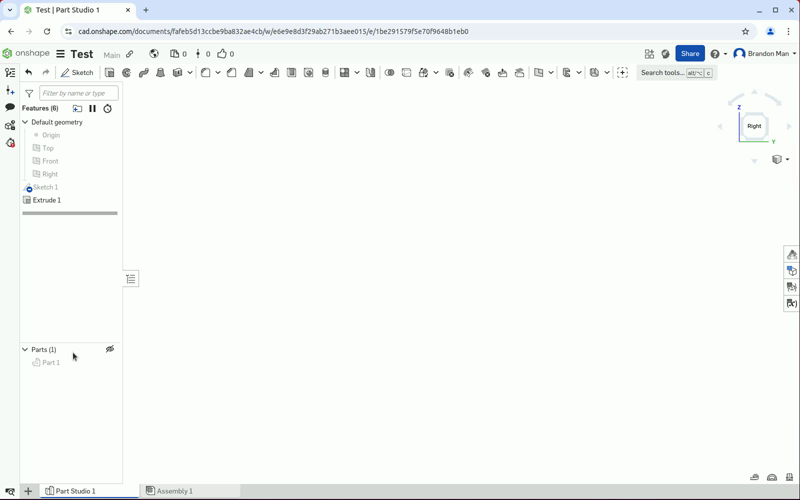
mouse_move(73, 352)
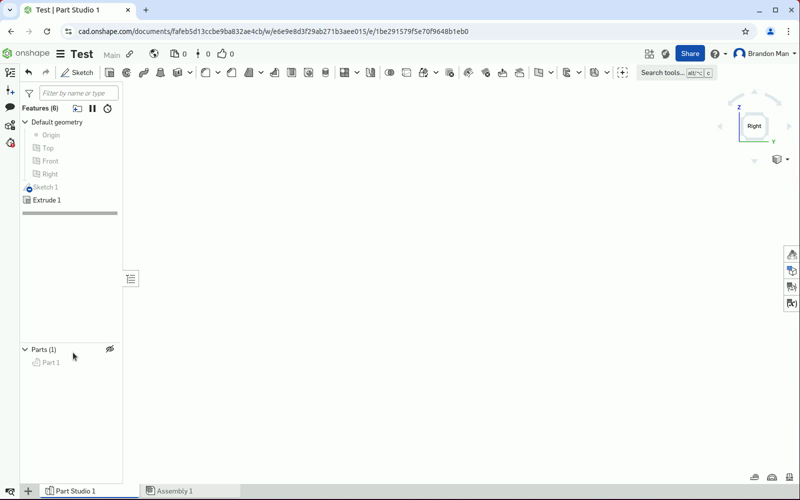
key(shift+y)
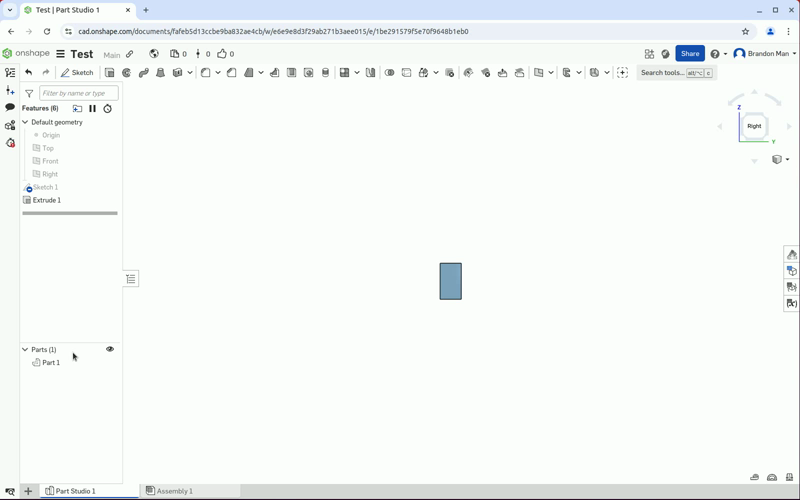
mouse_move(541, 75)
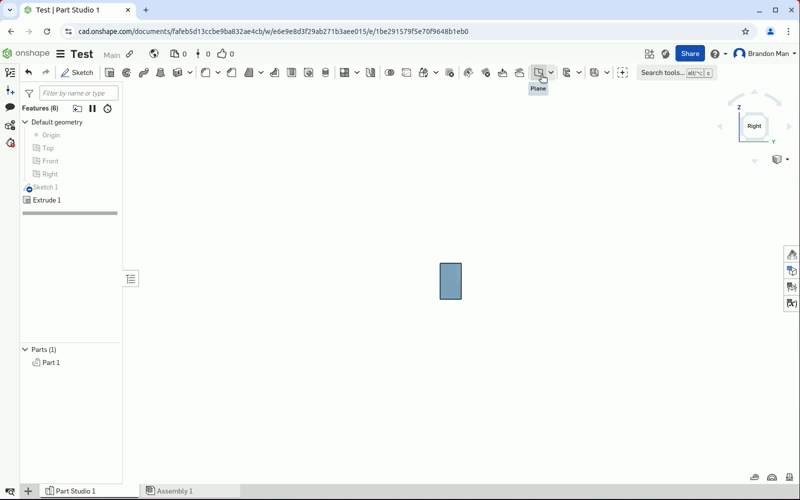
click(541, 75)
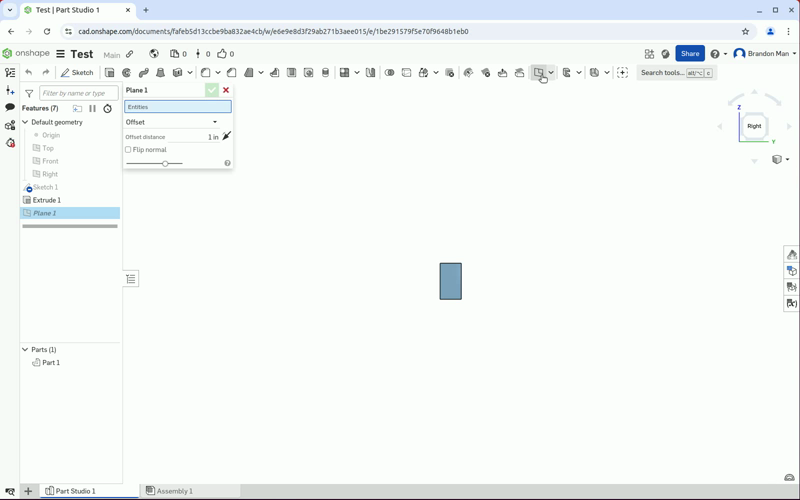
mouse_move(73, 176)
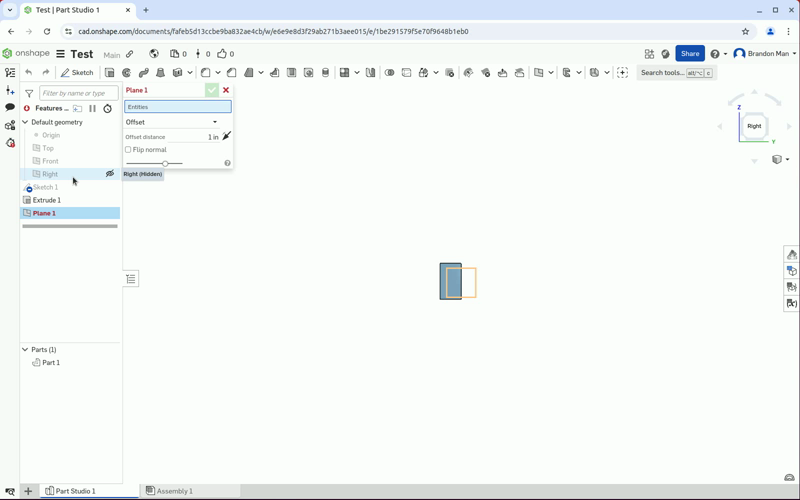
click(73, 176)
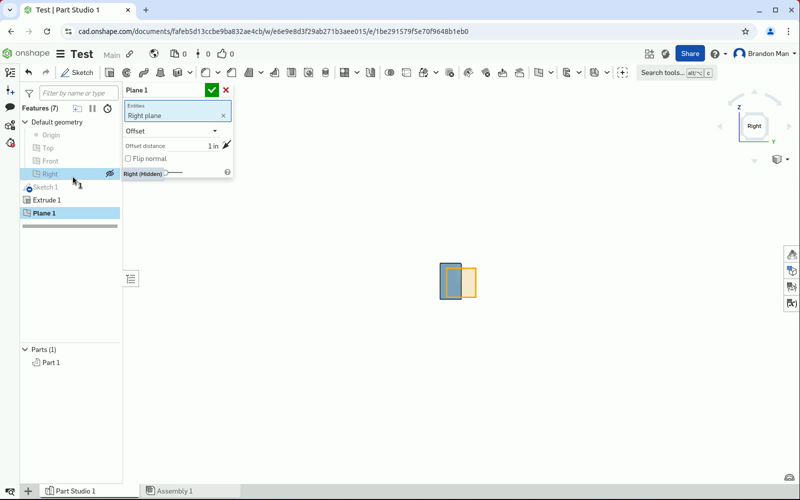
key(tab, 2)
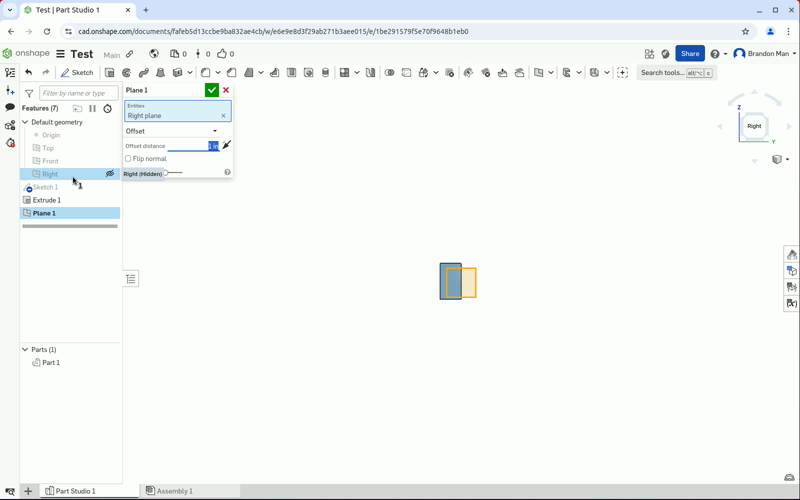
text(8.904)
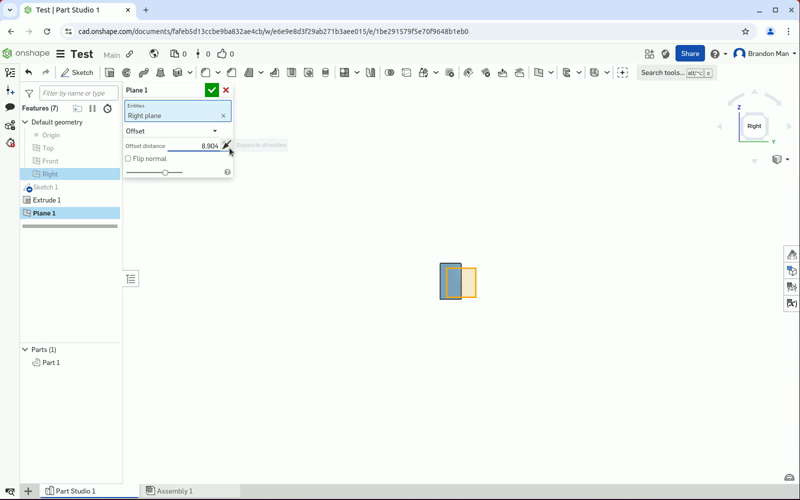
mouse_move(229, 147)
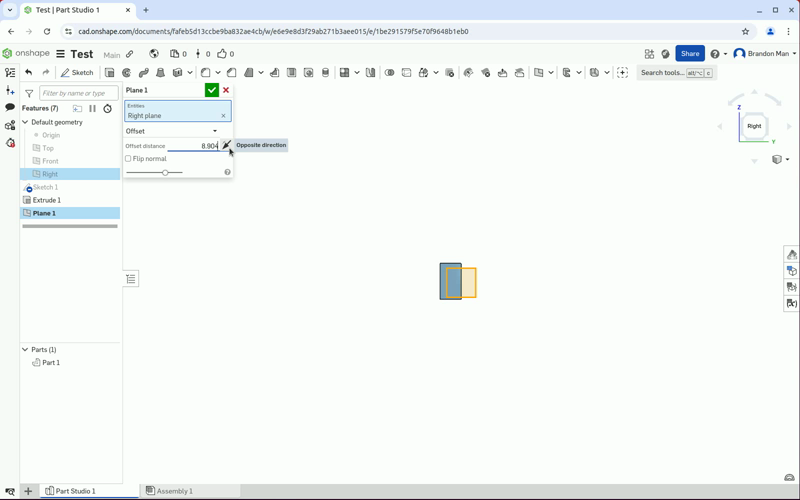
click(229, 147)
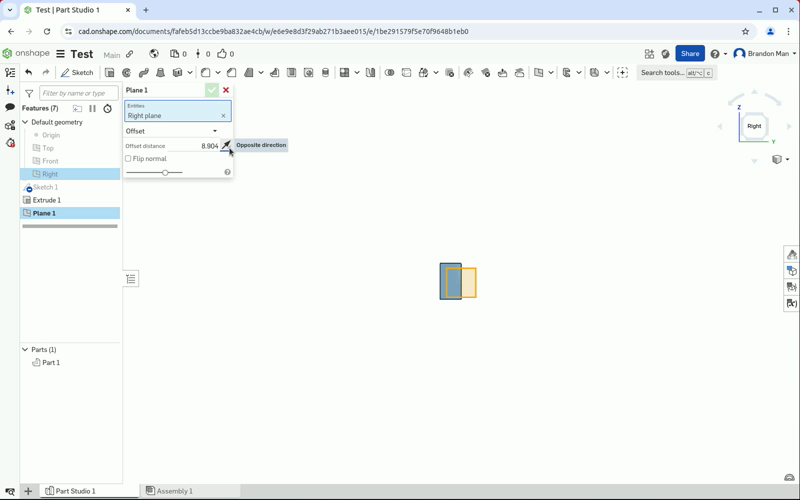
key(enter, 2)
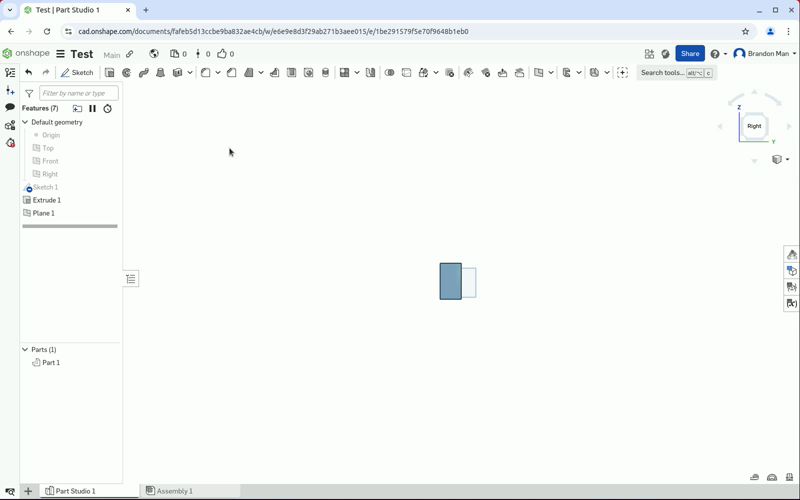
key(shift+s)
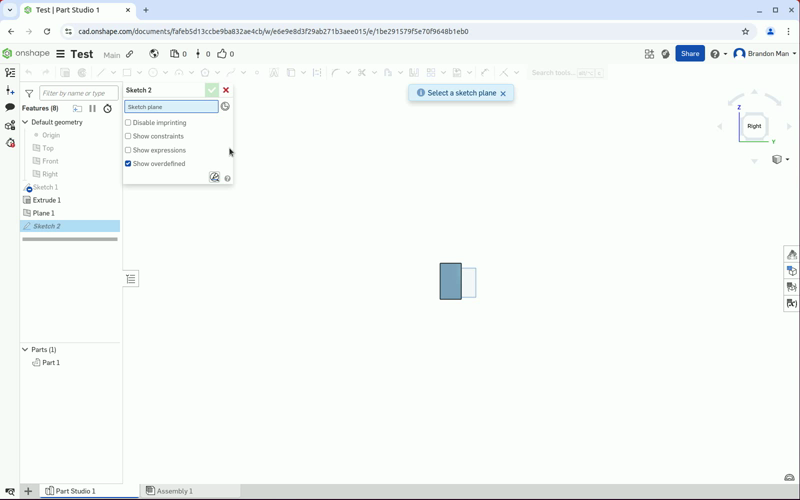
mouse_move(73, 215)
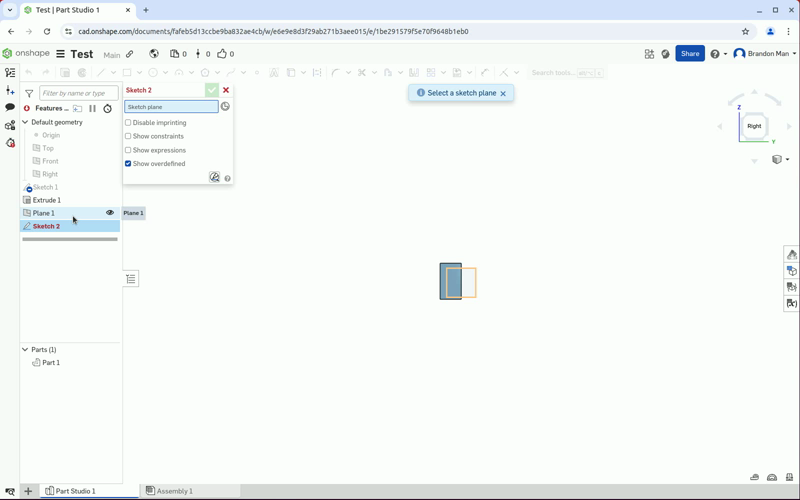
click(73, 215)
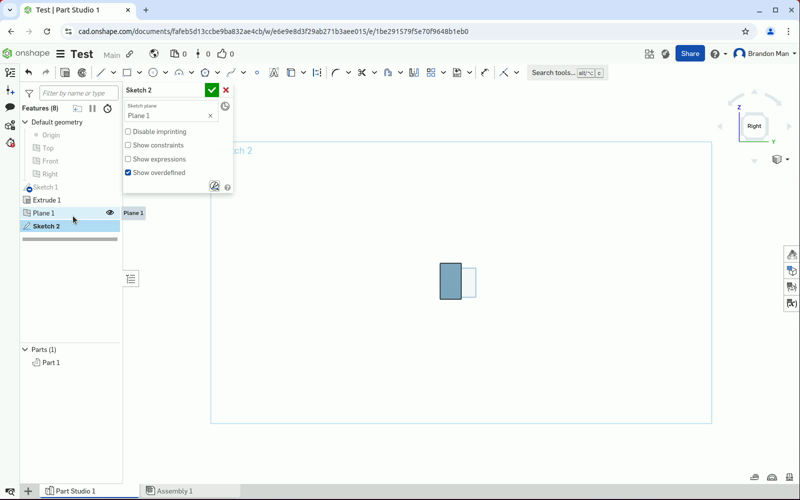
mouse_move(73, 352)
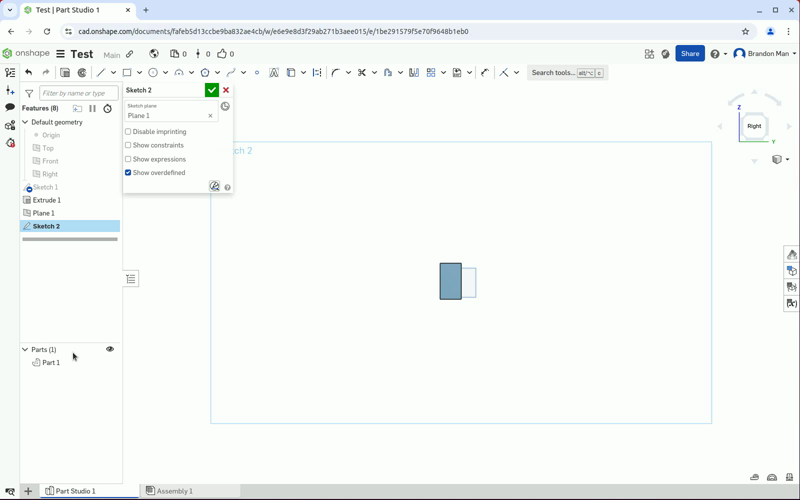
key(y)
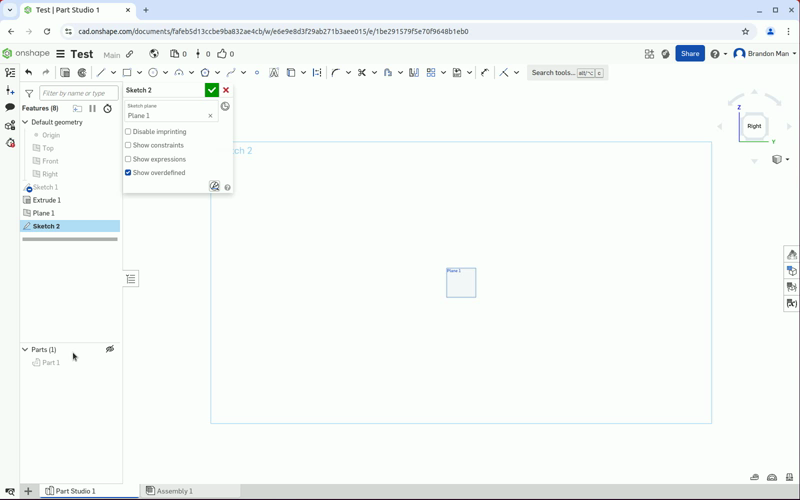
key(c)
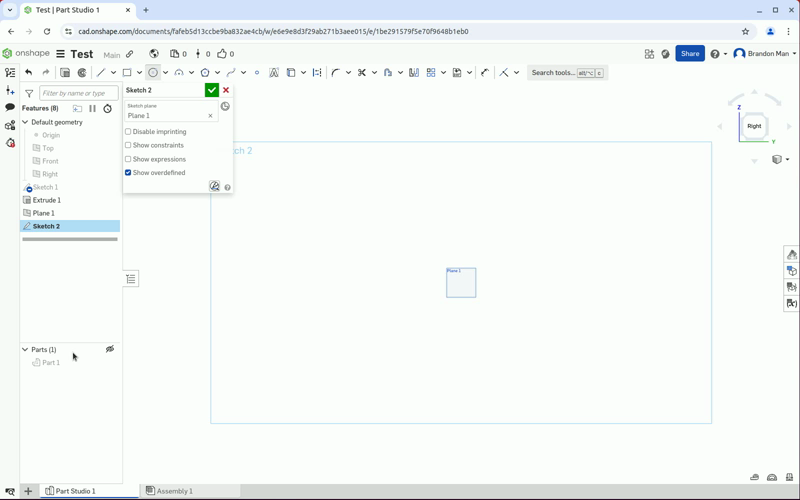
key_down(shift)
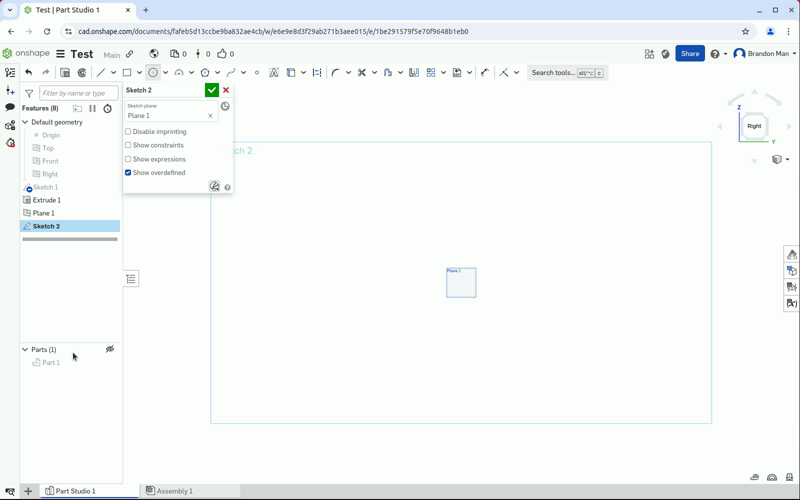
mouse_move(451, 281)
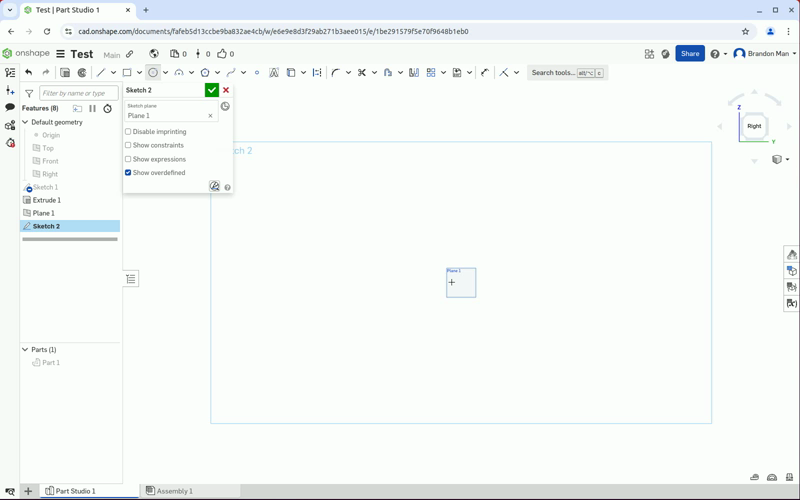
click(451, 281)
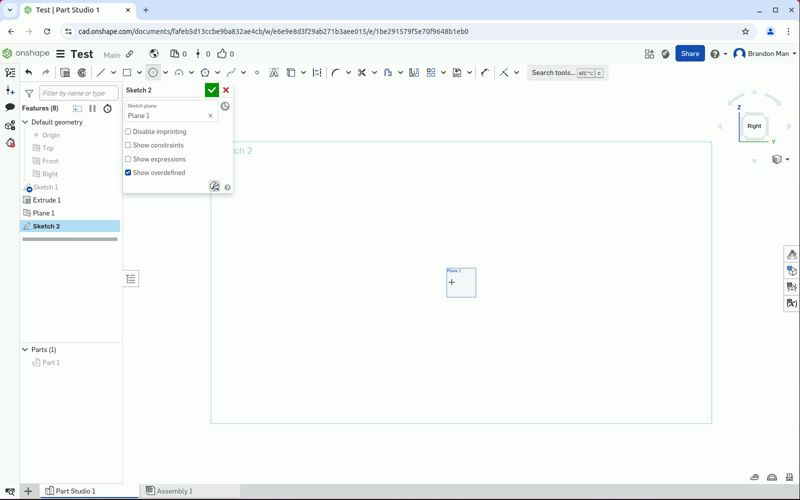
key_up(shift)
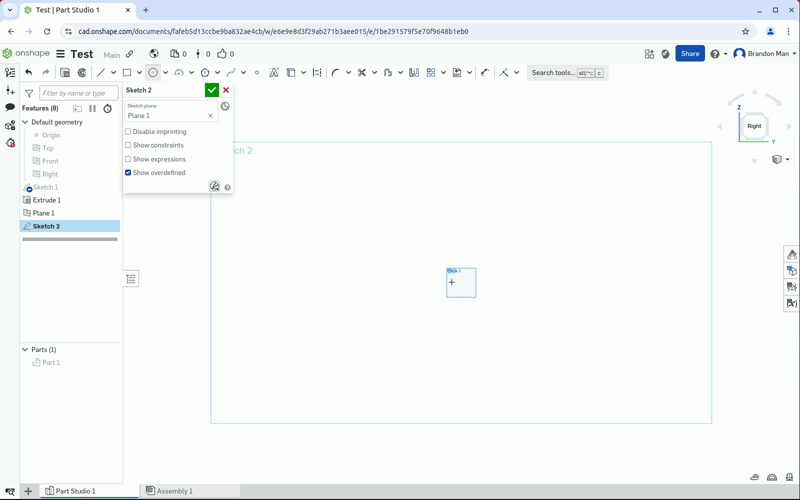
mouse_move(457, 281)
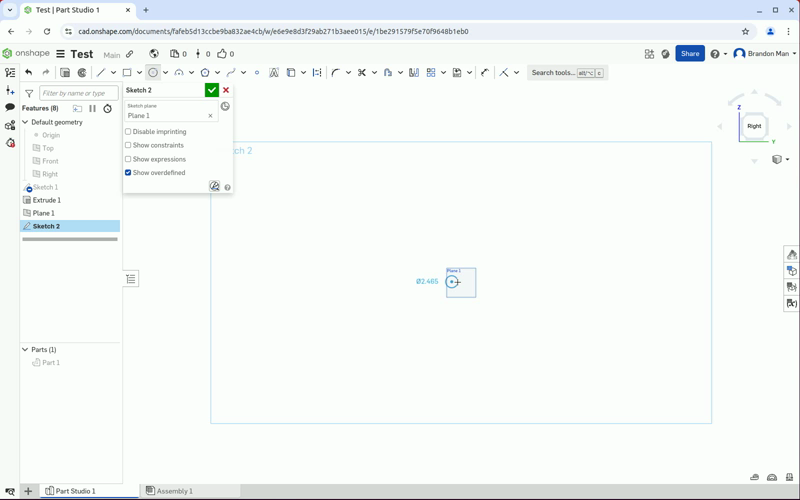
click(457, 281)
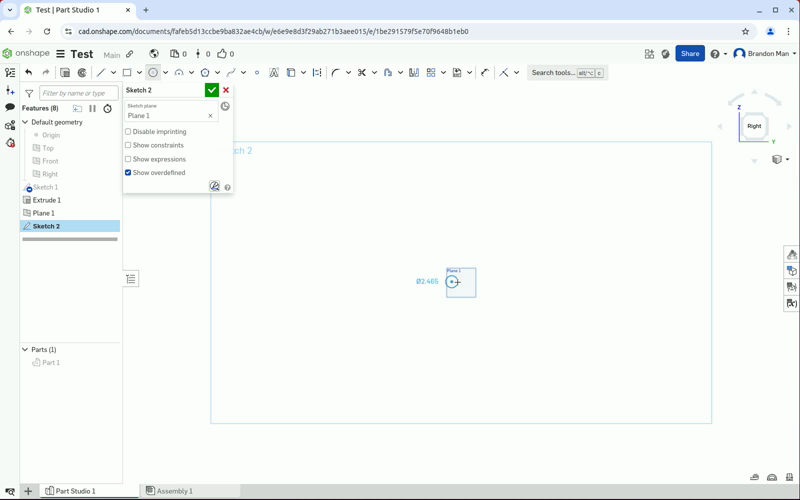
key(esc)
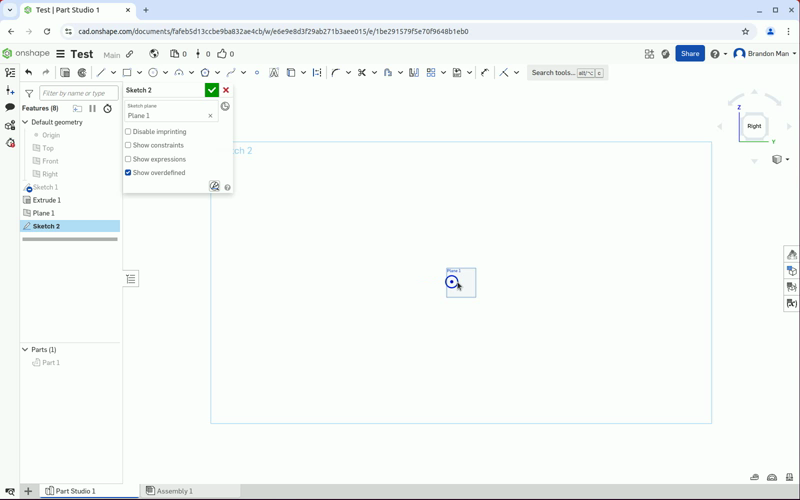
mouse_move(448, 285)
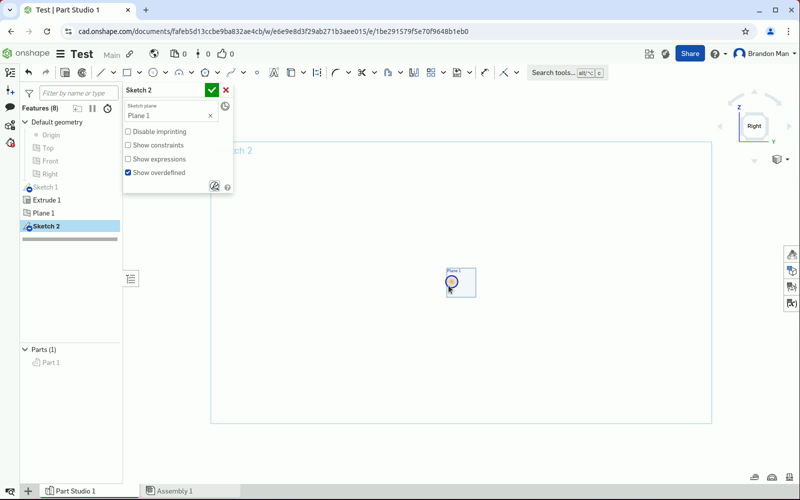
scroll(6)
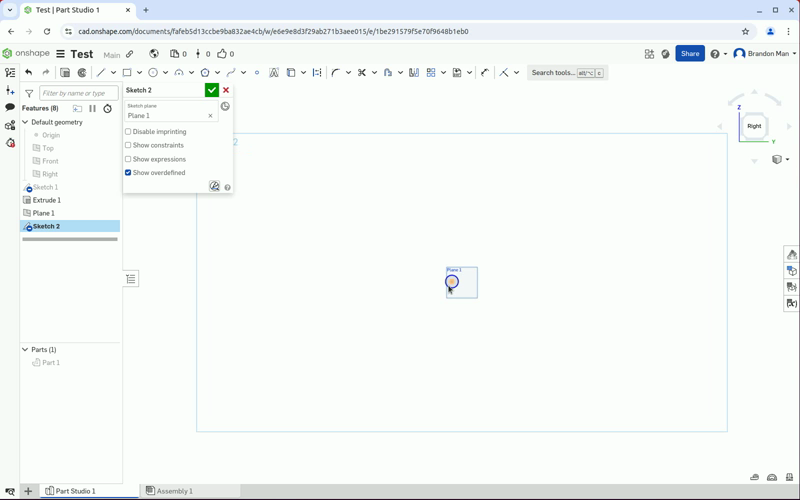
scroll(6)
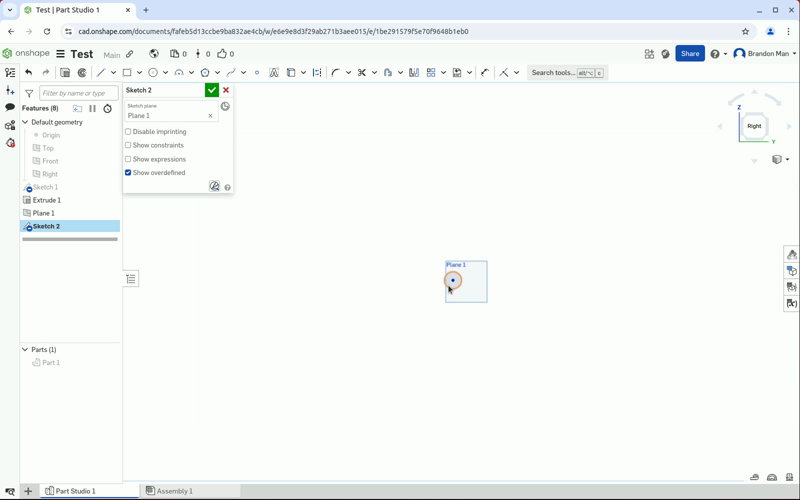
scroll(6)
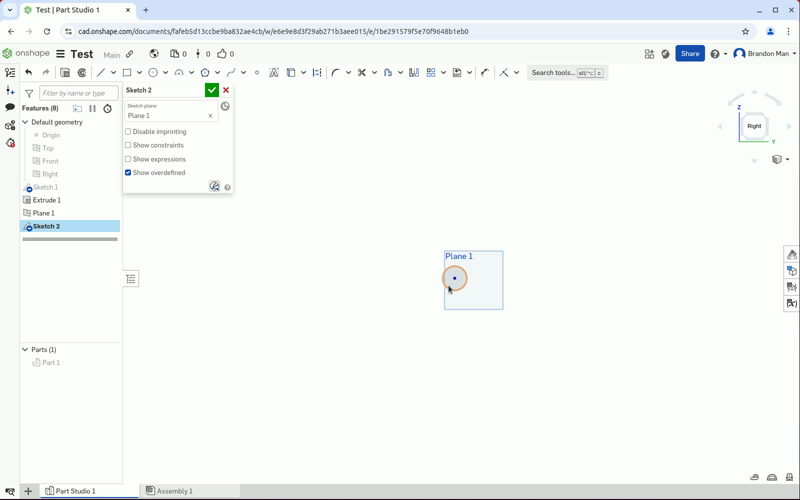
scroll(6)
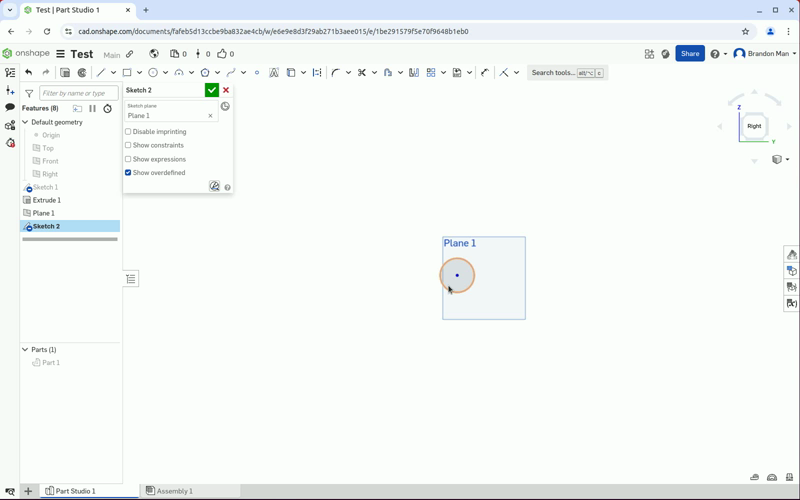
scroll(6)
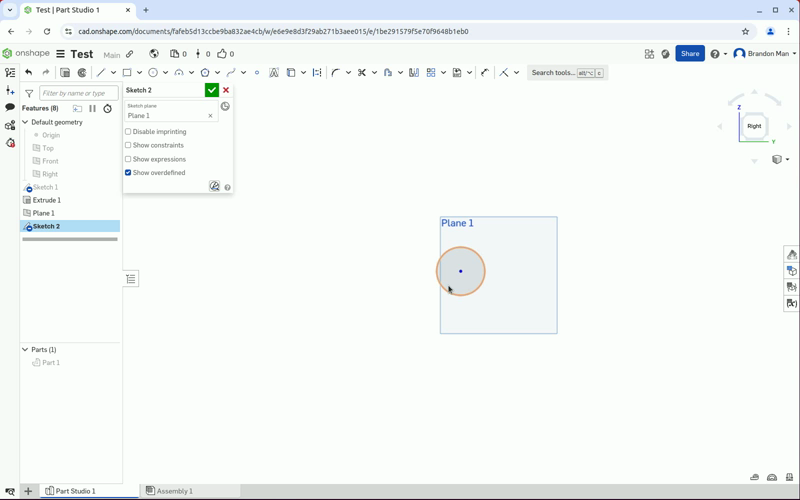
scroll(6)
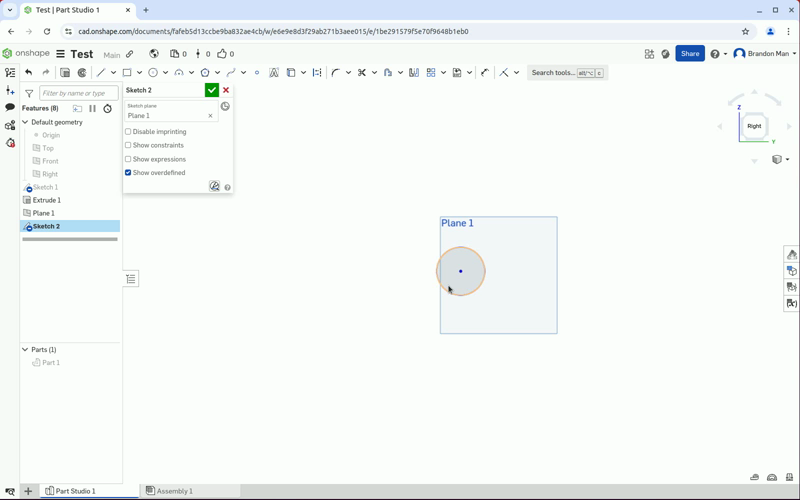
scroll(6)
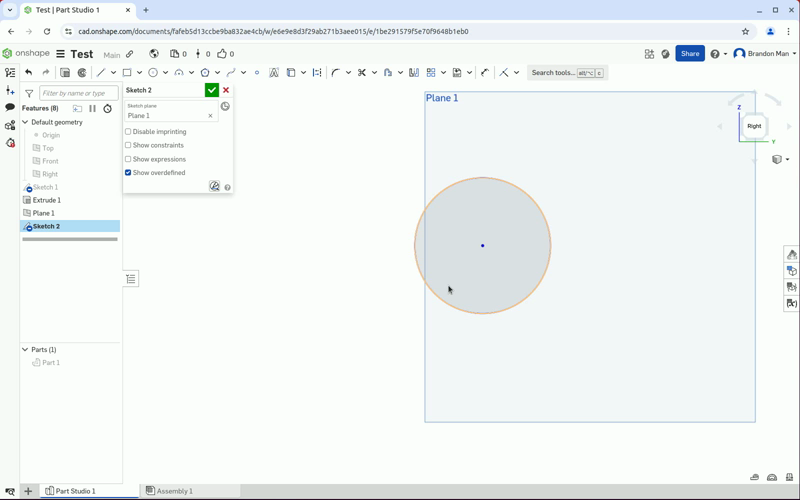
click(448, 285)
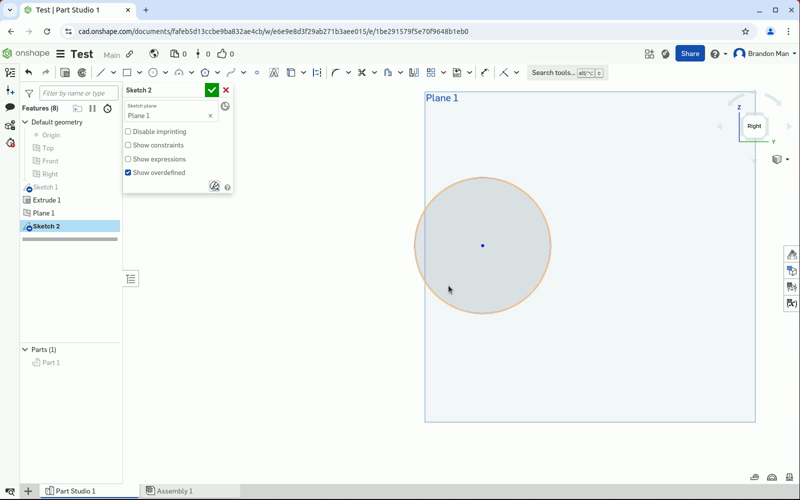
scroll(-6)
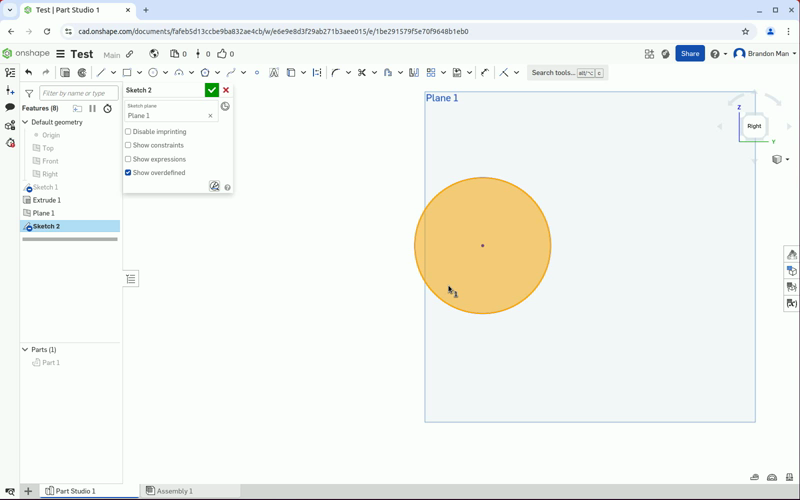
scroll(-6)
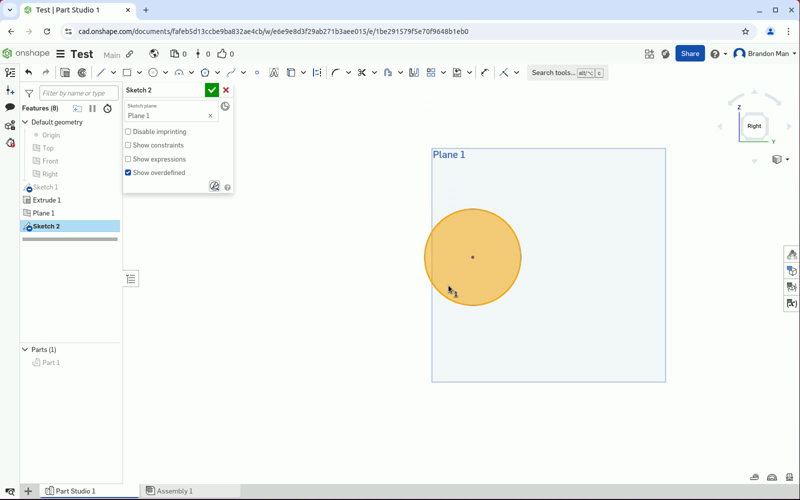
scroll(-6)
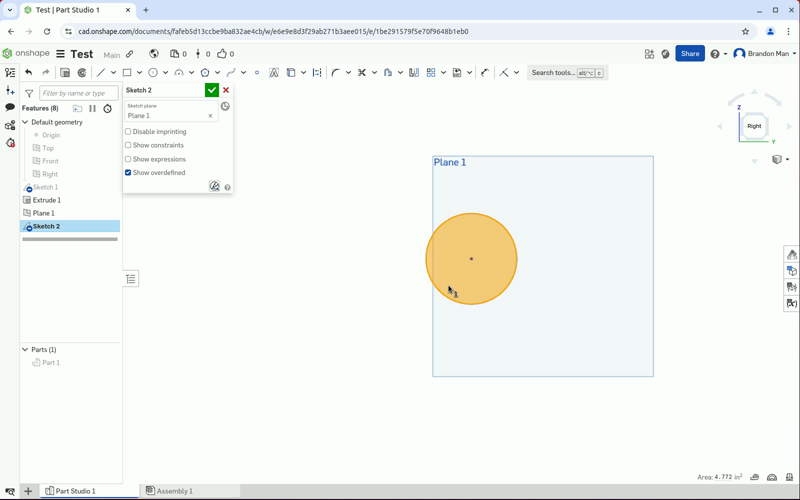
scroll(-6)
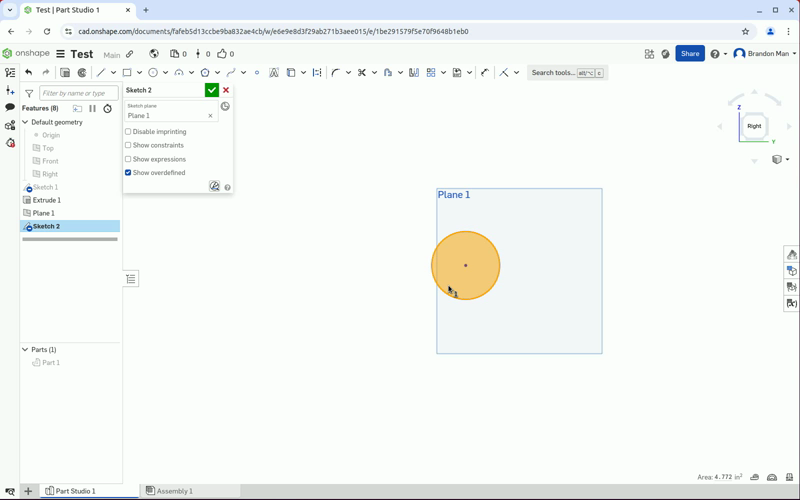
scroll(-6)
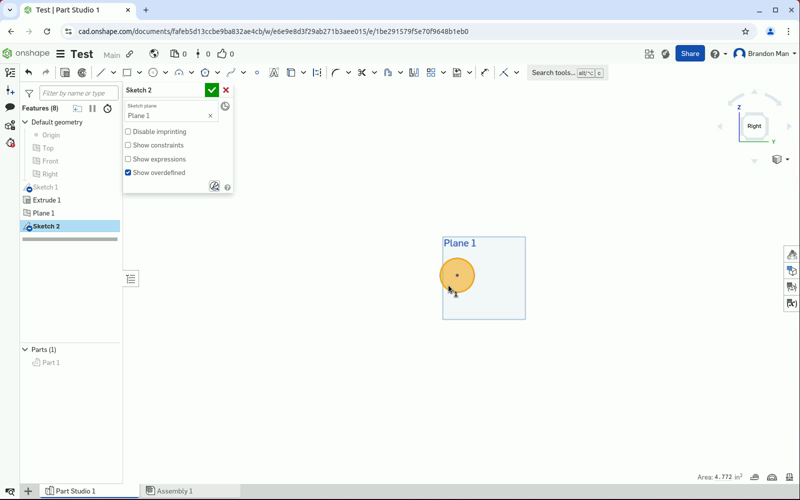
scroll(-6)
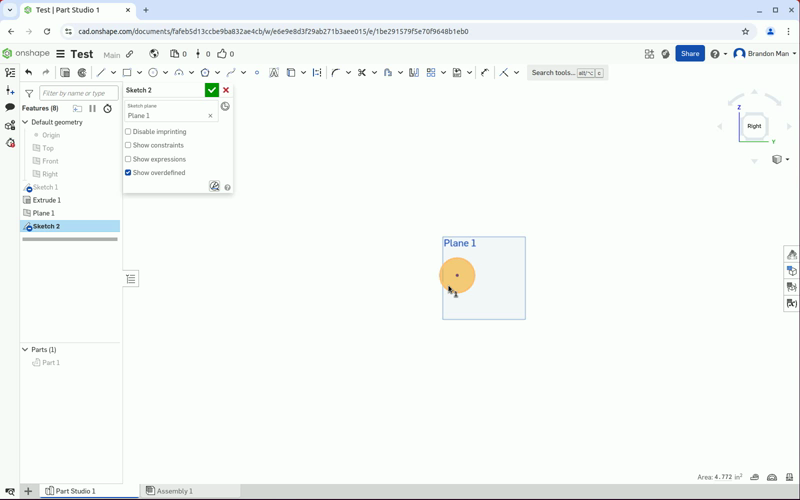
scroll(-6)
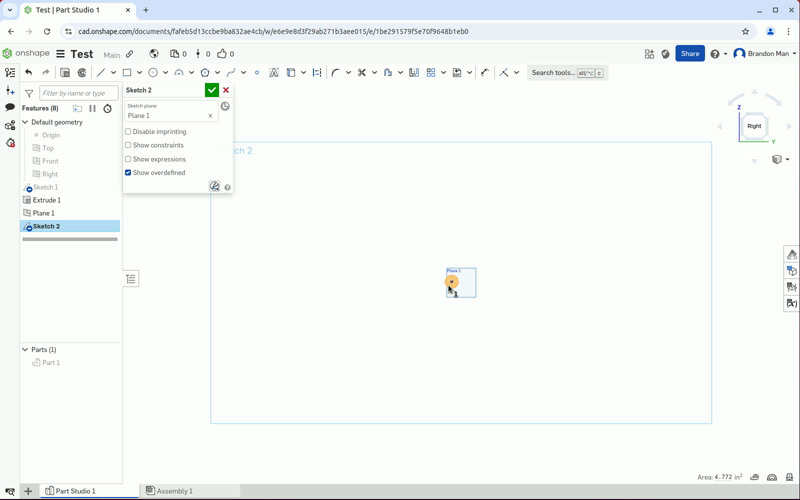
mouse_move(73, 352)
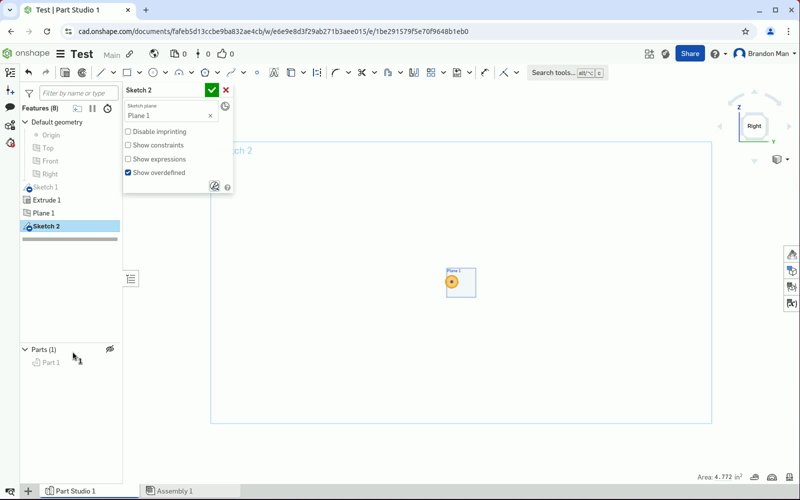
key(shift+y)
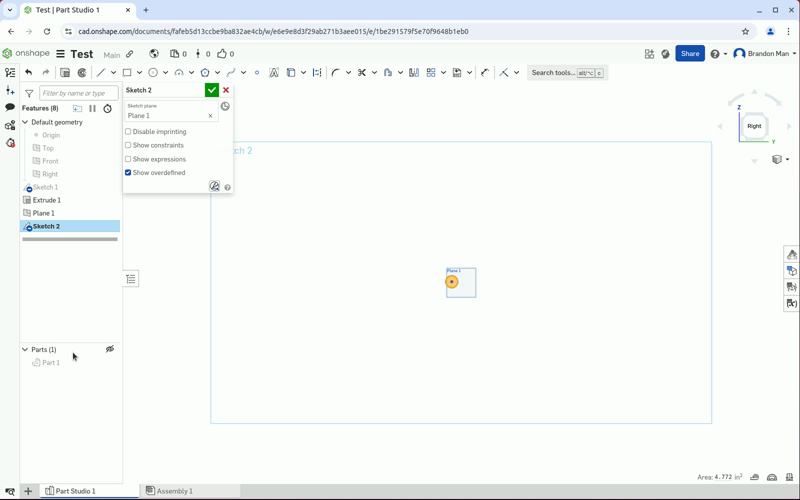
key(shift+e)
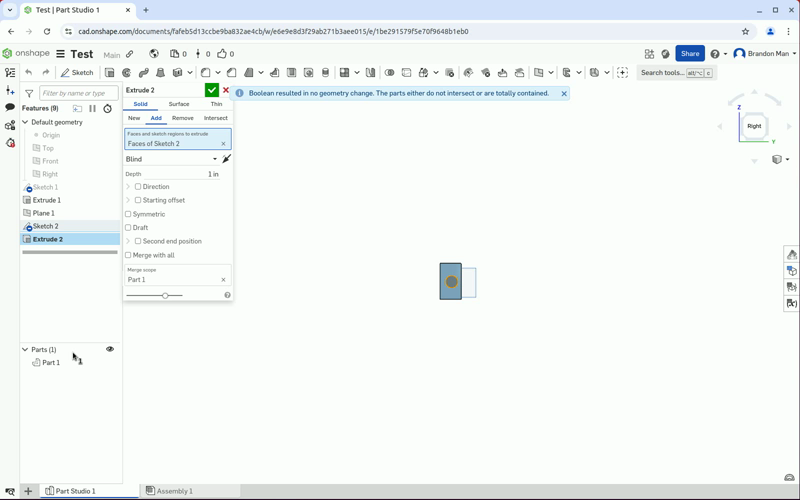
mouse_move(143, 106)
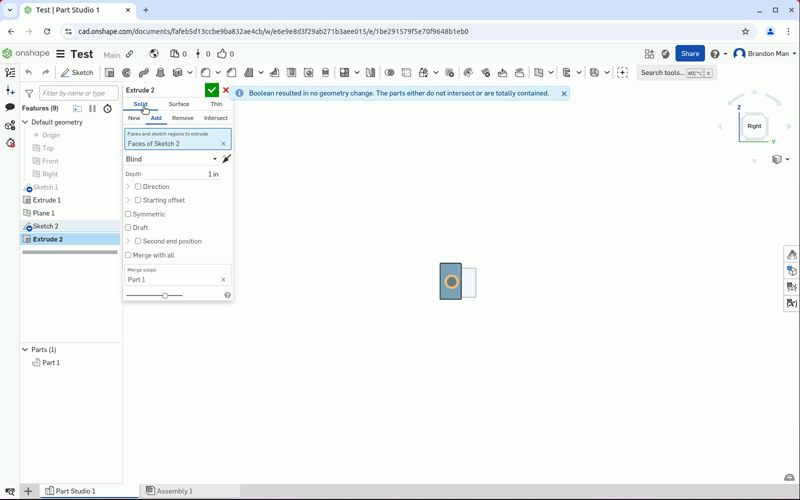
click(143, 106)
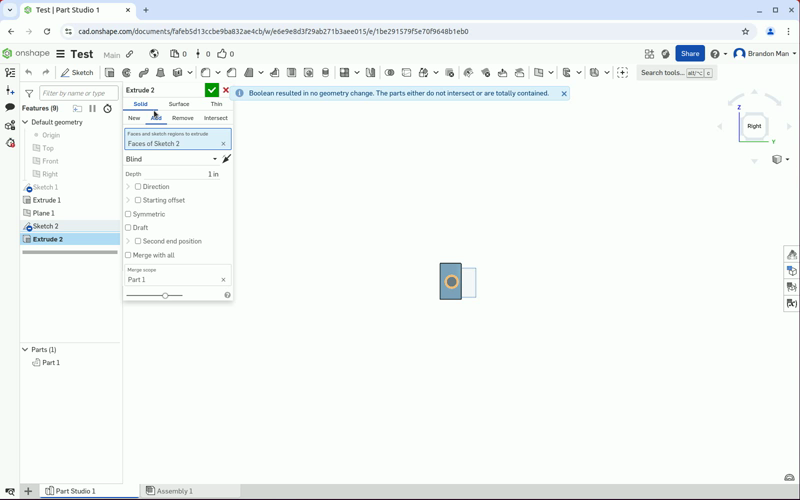
mouse_move(186, 120)
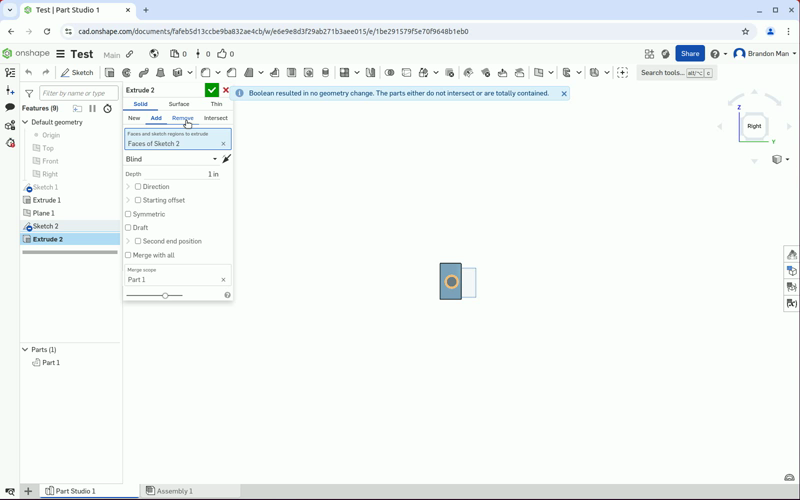
click(186, 120)
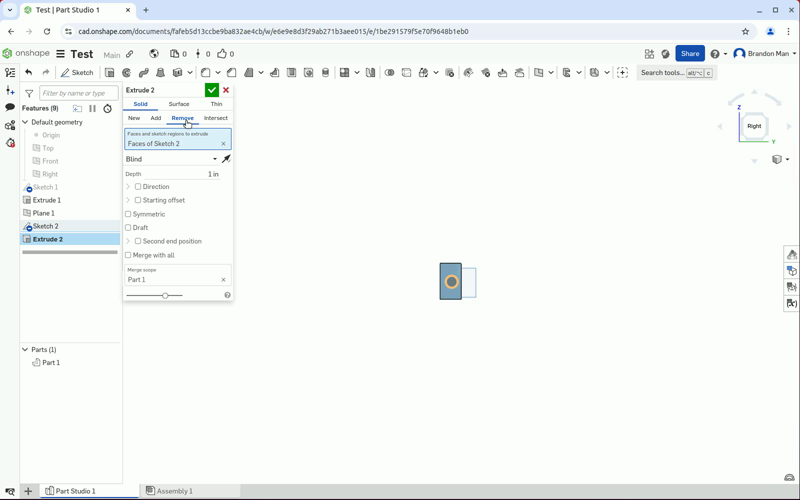
key(tab, 4)
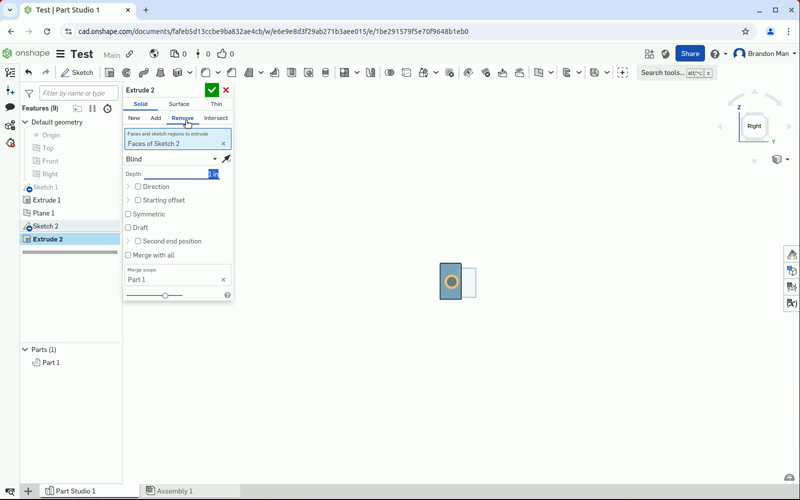
text(7.943)
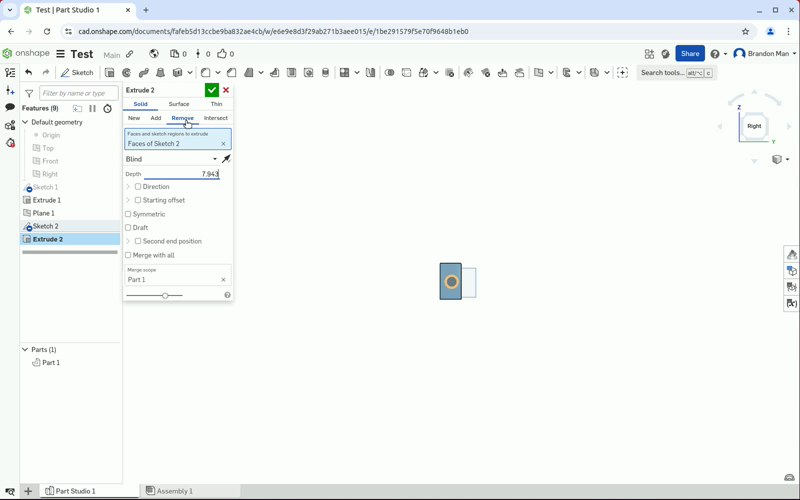
key(tab, 6)
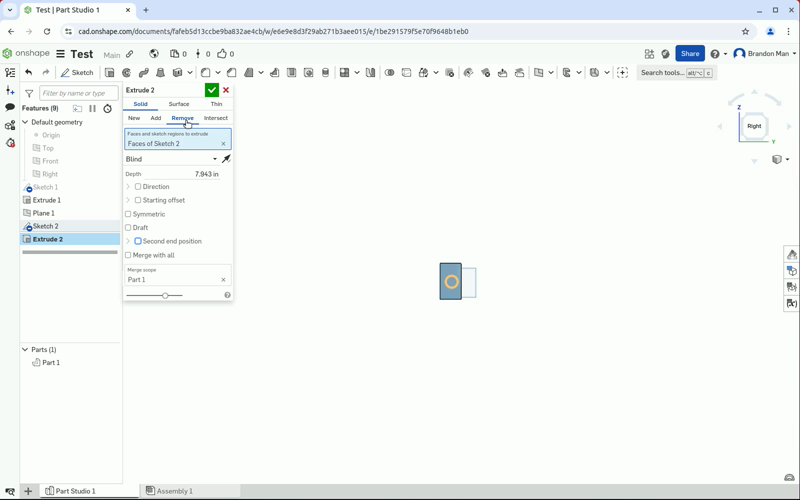
key(space)
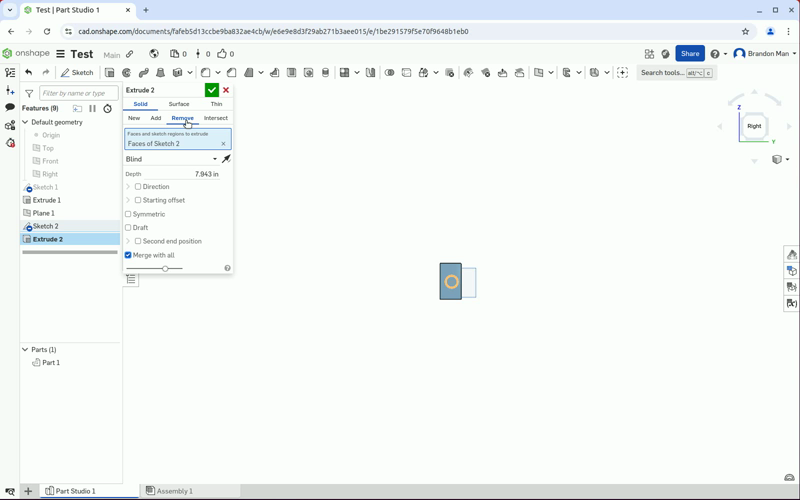
key(enter)
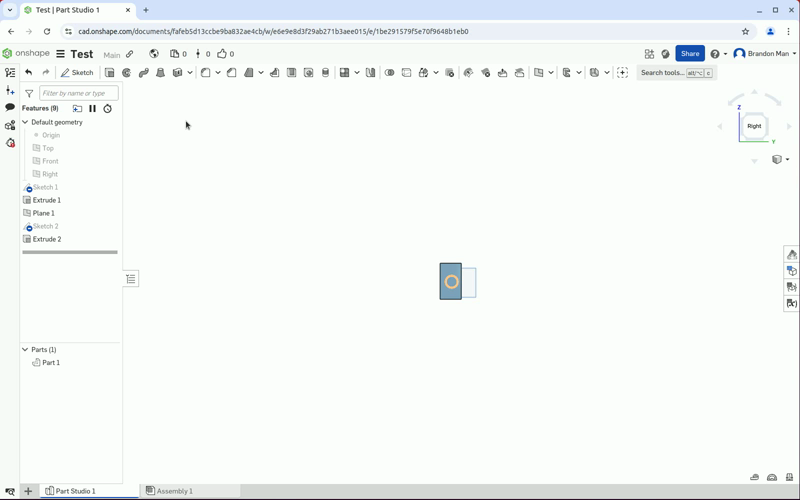
key(shift+h)
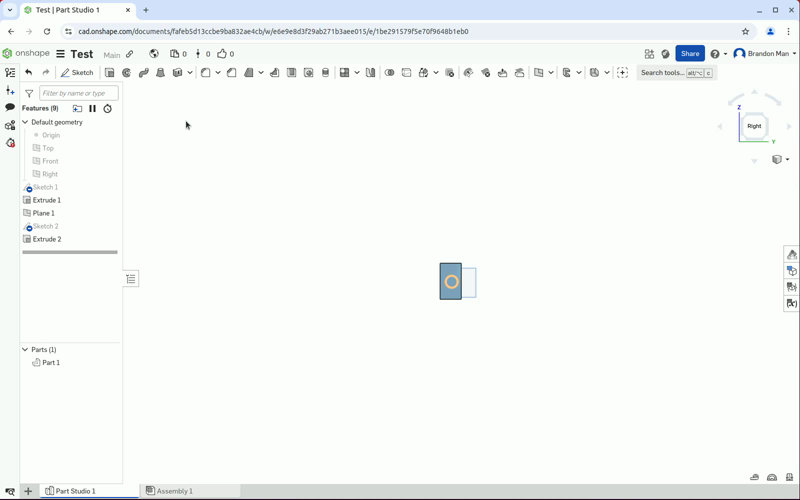
key(shift+h)
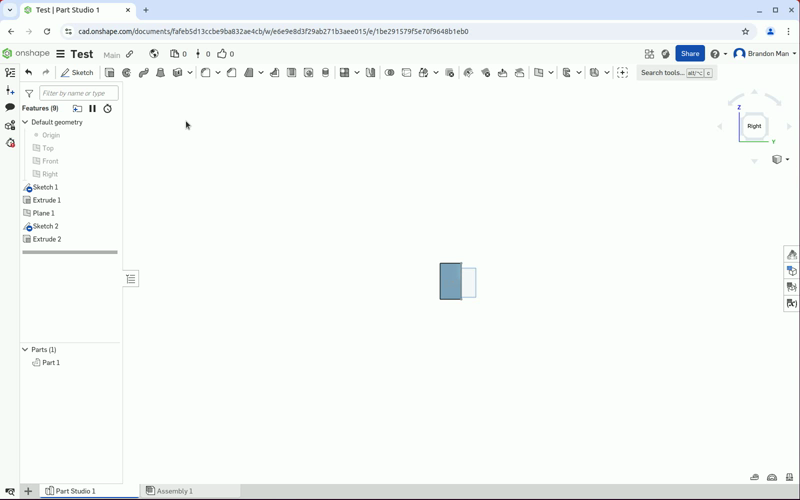
key(shift+7)
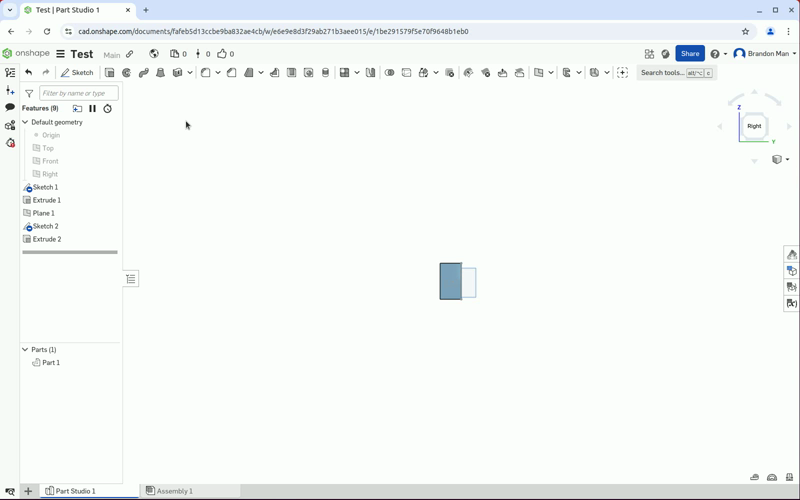
key(right, 2)
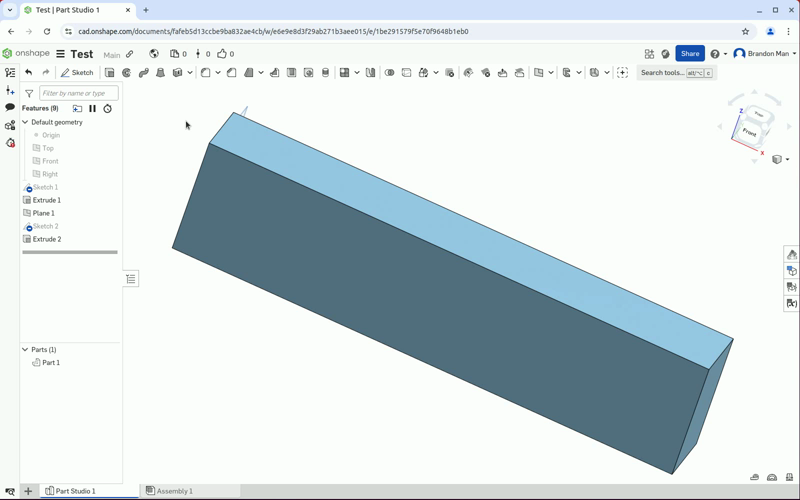
key(down, 2)
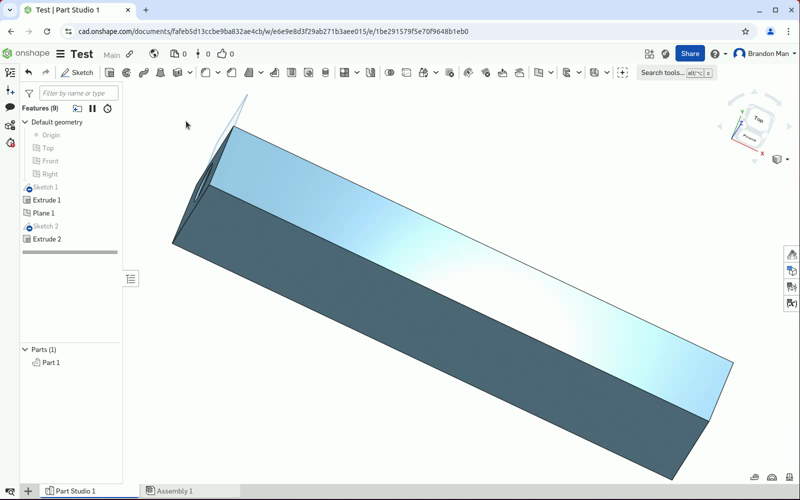
key(up, 2)
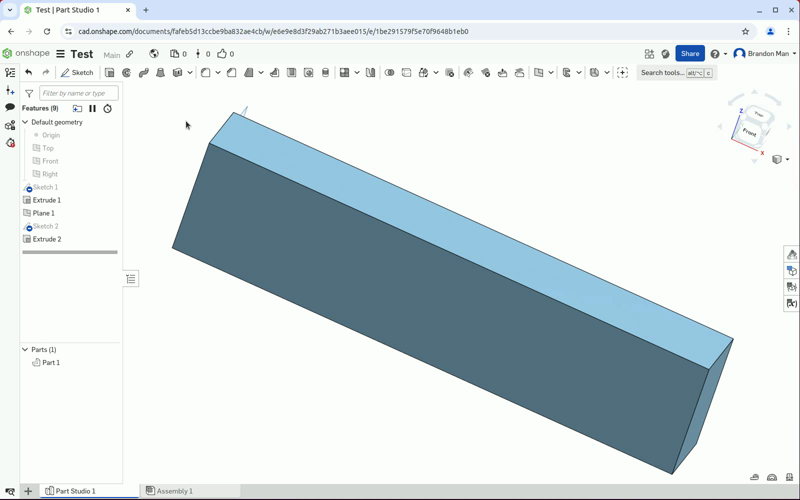
key(left, 2)
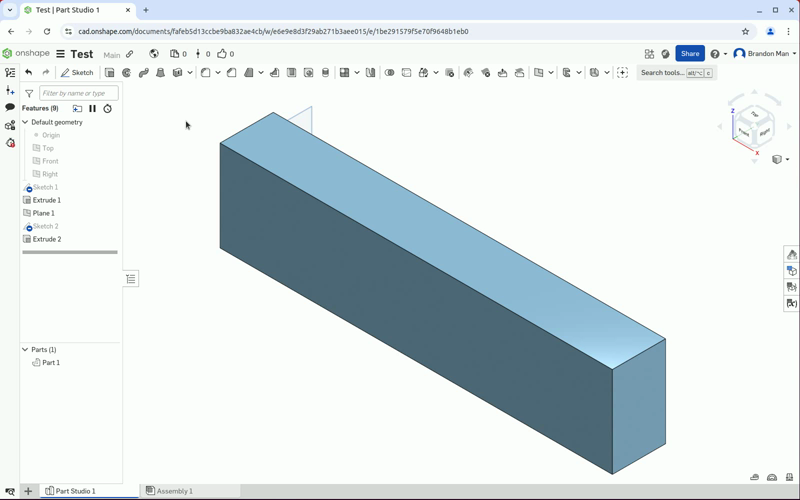
mouse_move(73, 189)
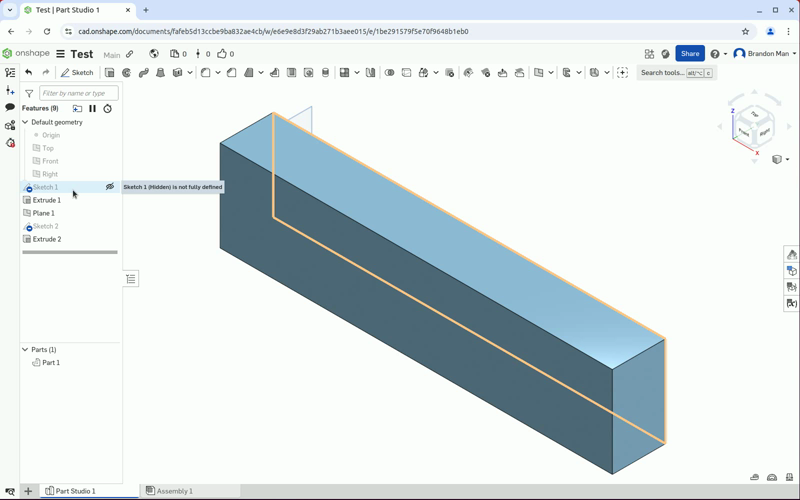
click(73, 189)